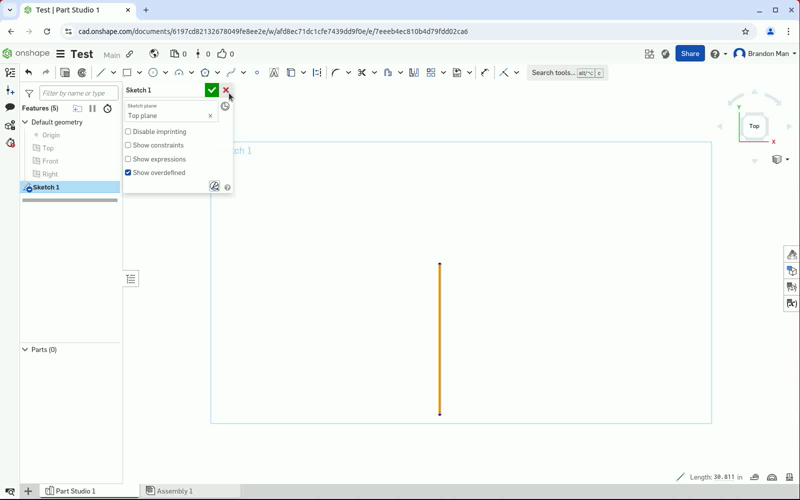
key(shift+h)
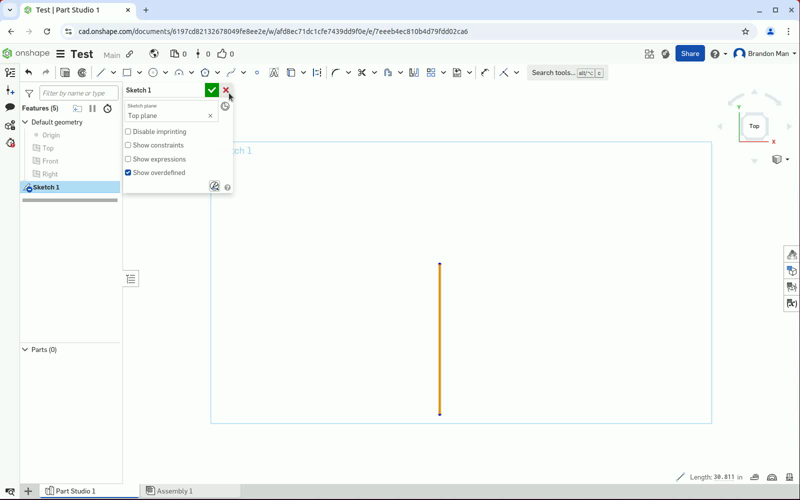
key(shift+s)
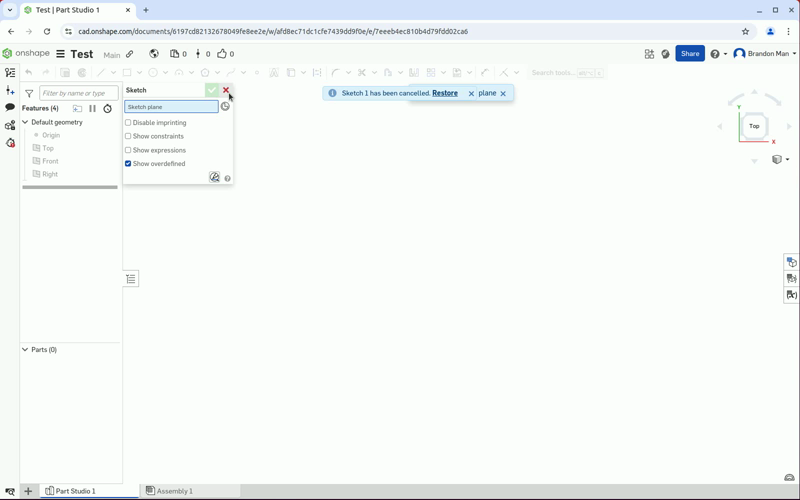
mouse_move(73, 150)
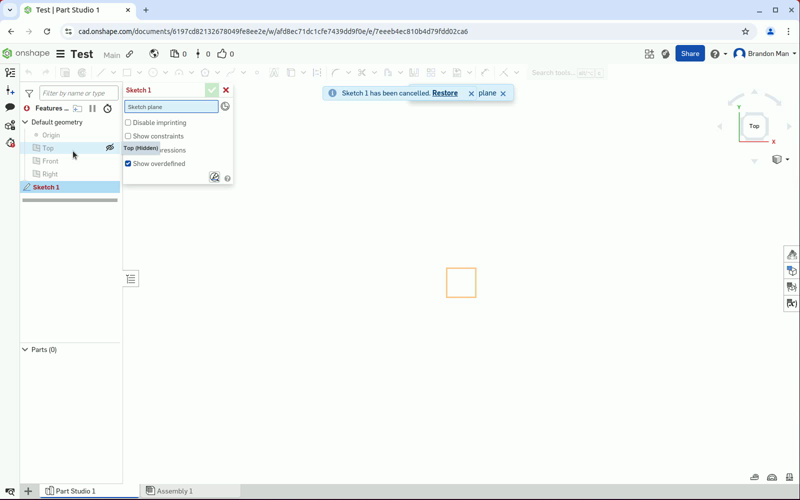
click(73, 150)
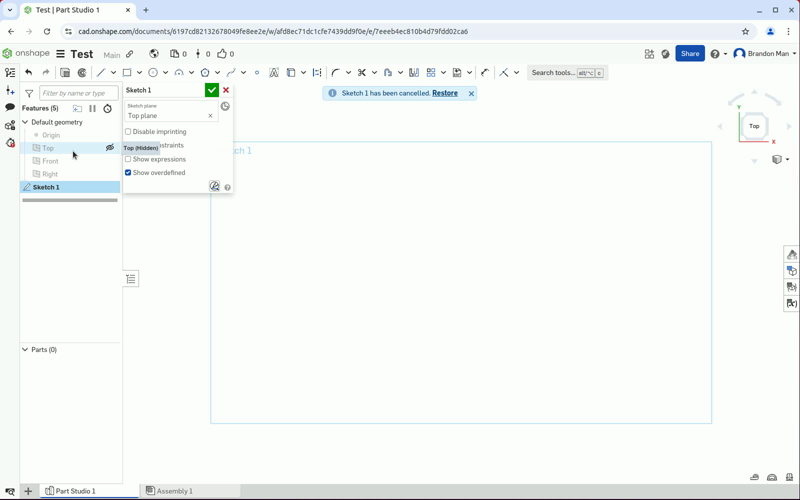
mouse_move(73, 352)
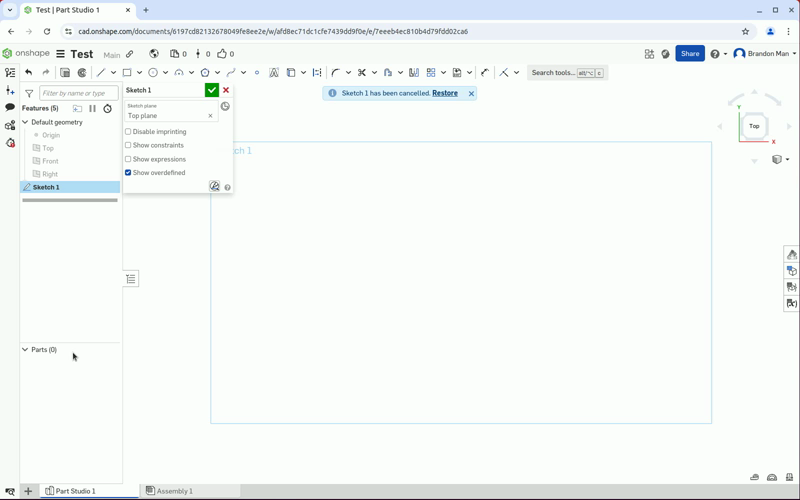
key(y)
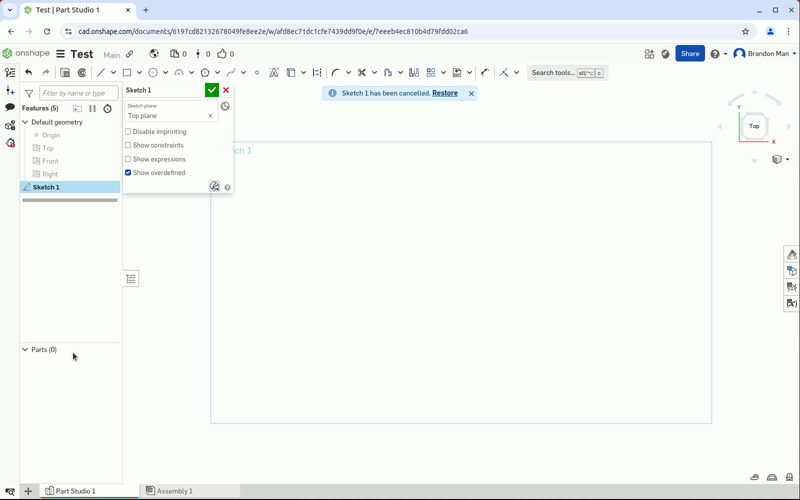
key(l)
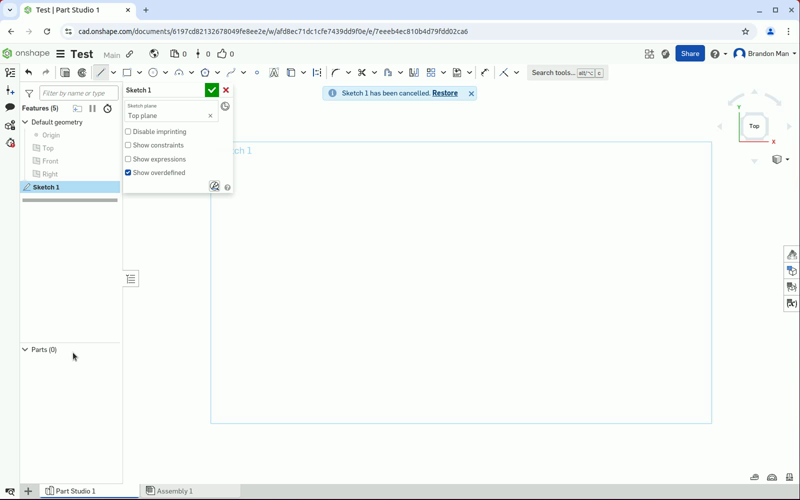
key_down(shift)
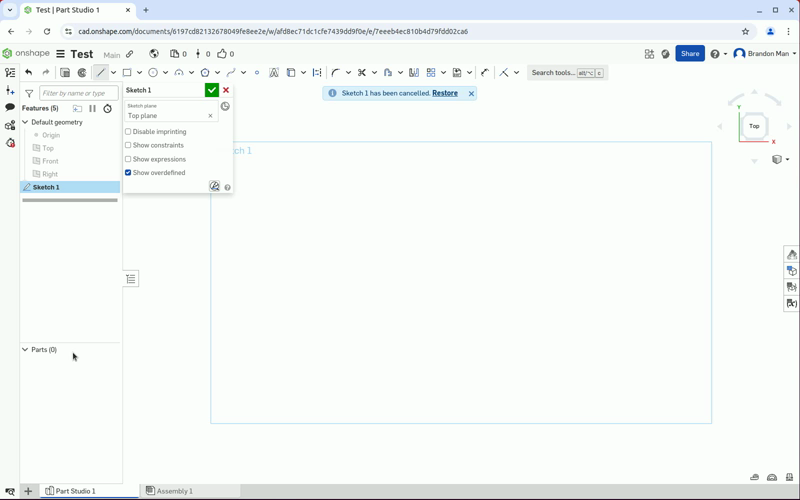
mouse_move(378, 313)
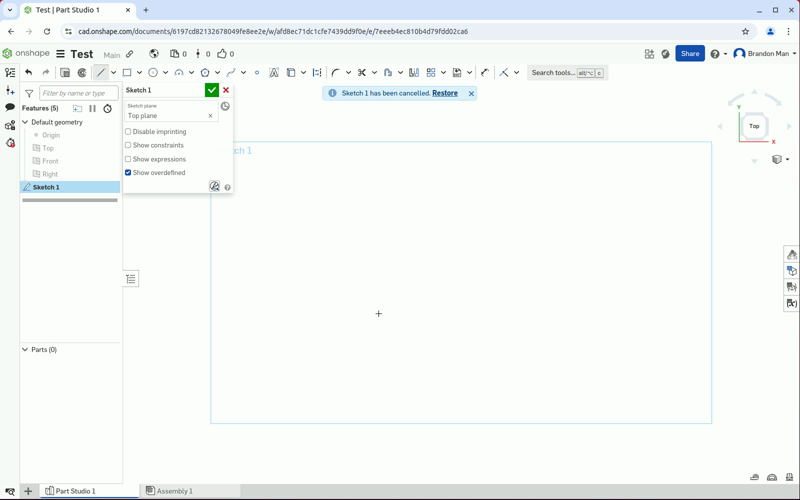
click(378, 313)
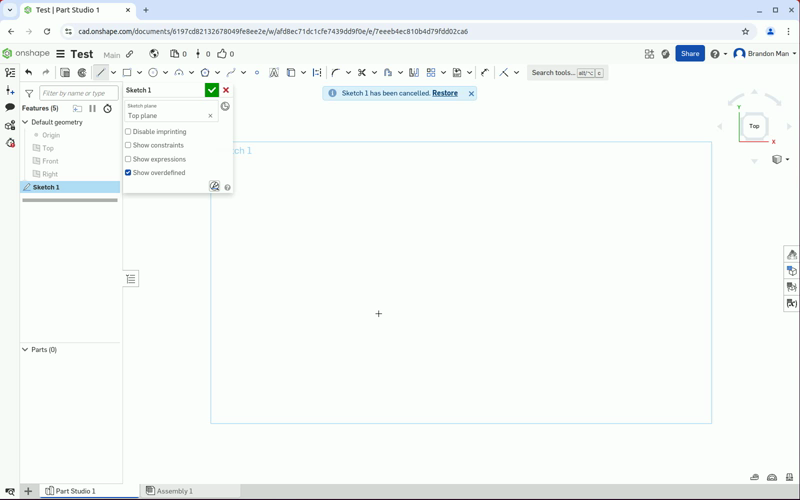
key_up(shift)
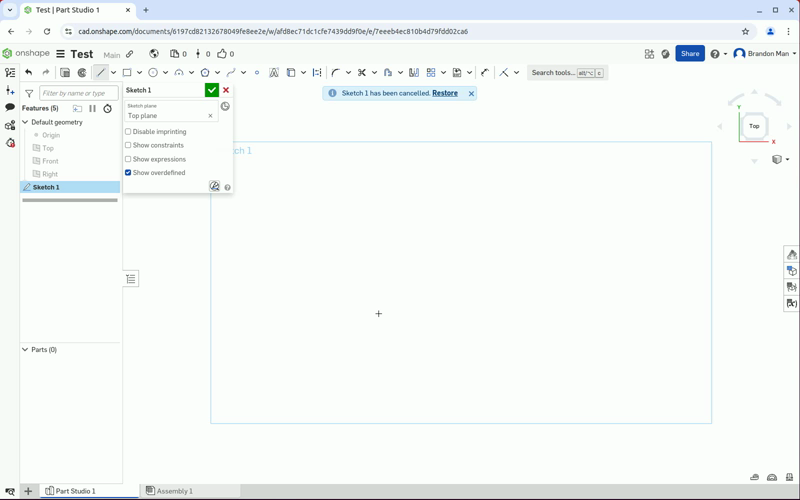
key_down(shift)
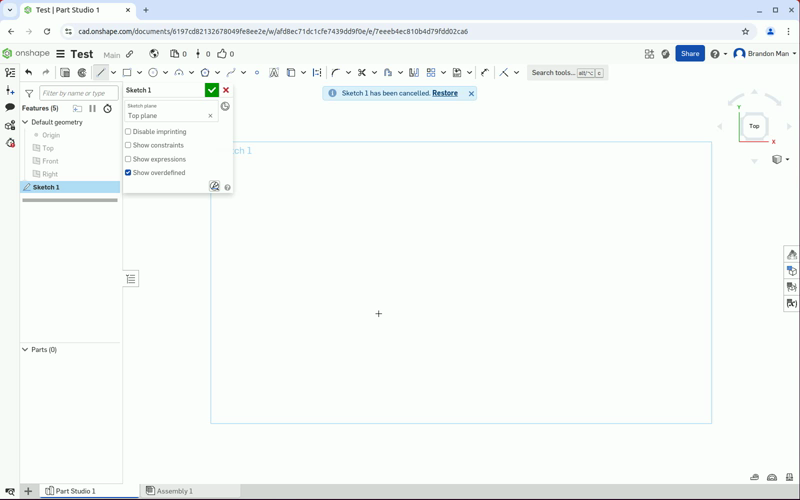
mouse_move(541, 313)
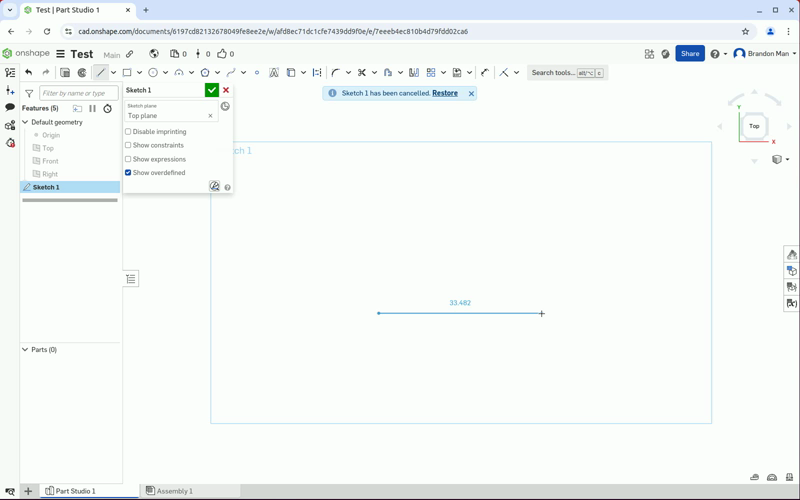
click(541, 313)
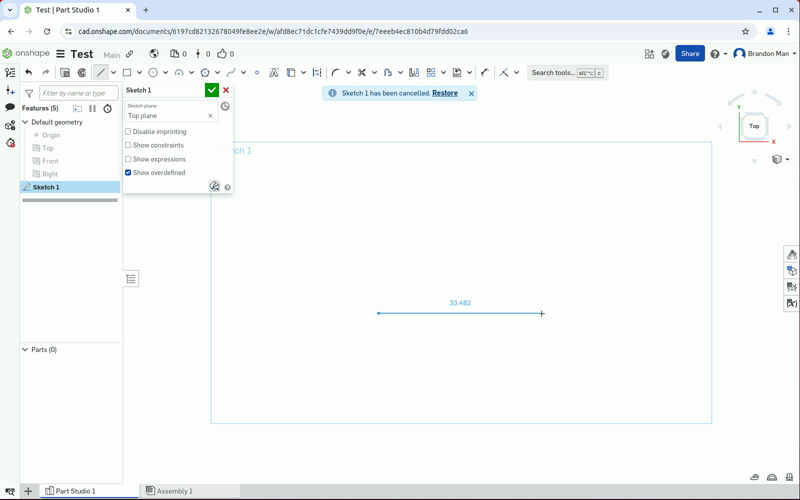
key_up(shift)
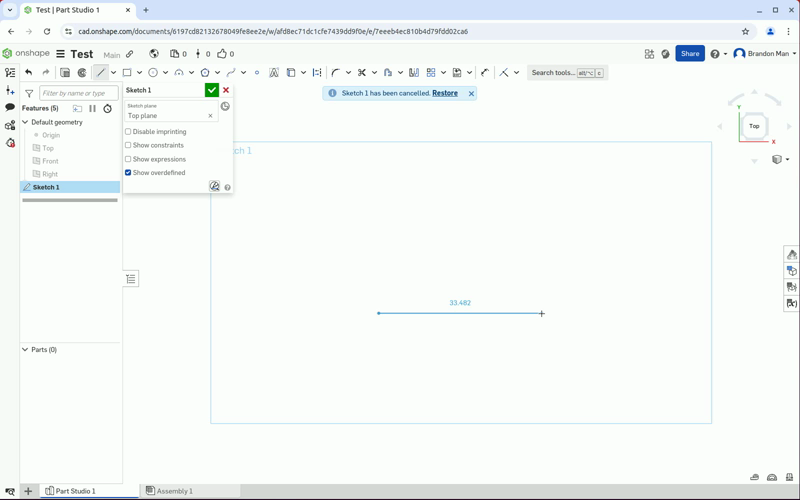
key(esc)
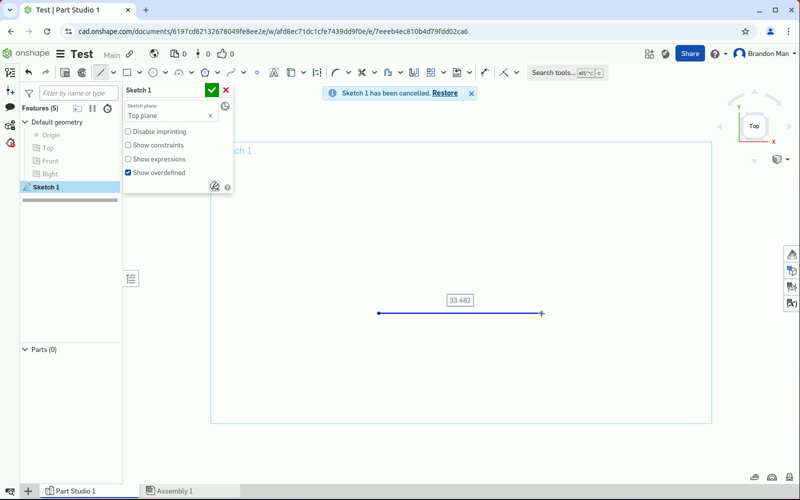
key(a)
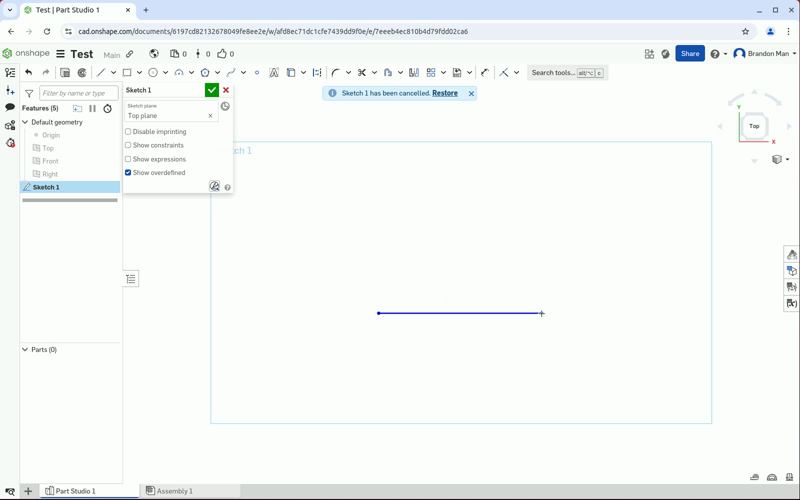
mouse_move(541, 313)
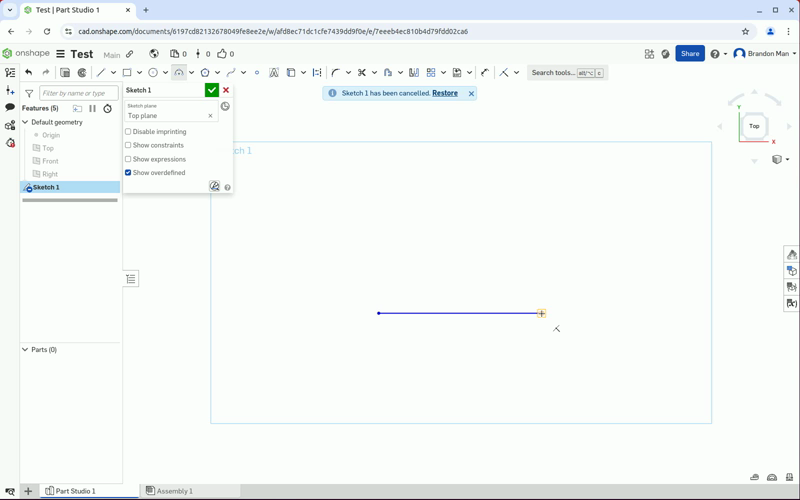
click(541, 313)
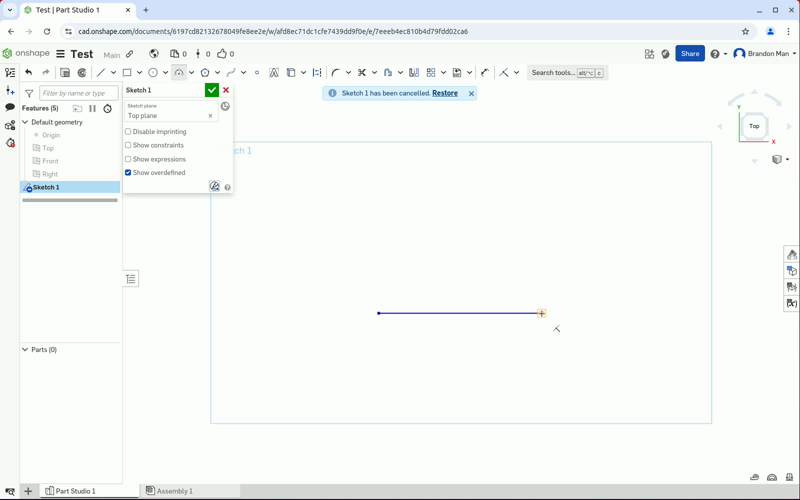
key_down(shift)
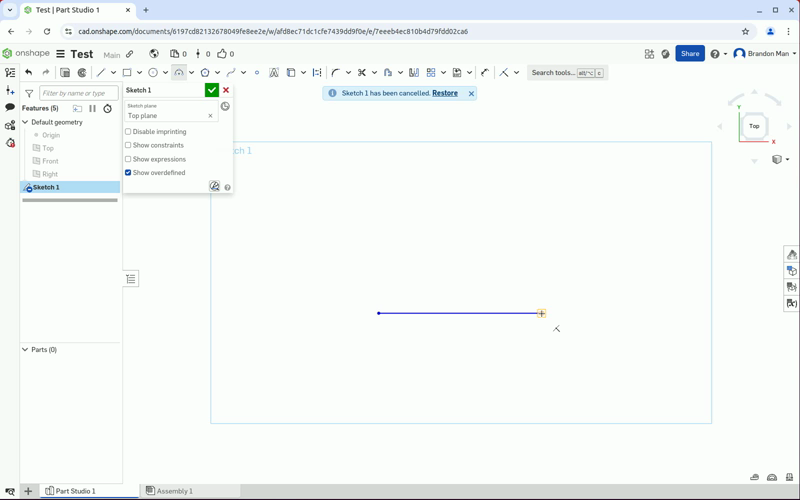
mouse_move(541, 252)
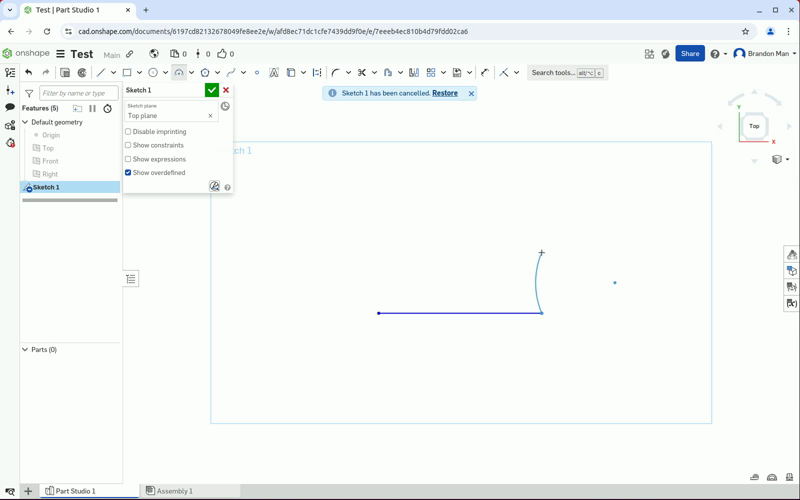
click(541, 252)
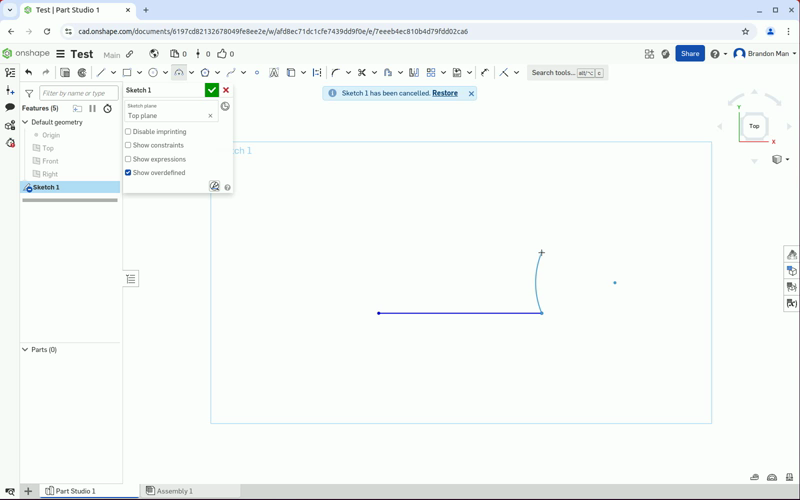
mouse_move(572, 282)
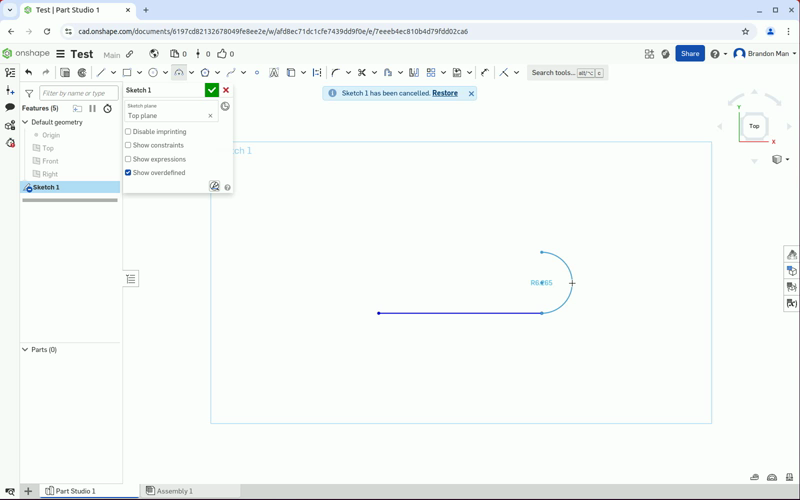
click(572, 282)
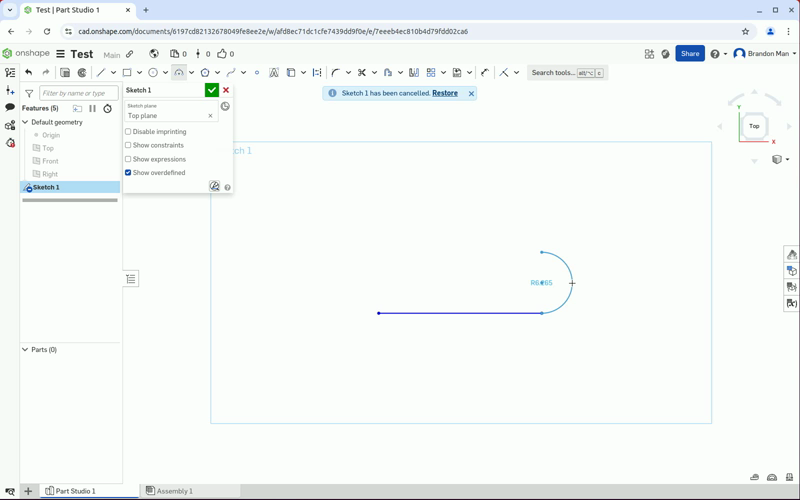
key_up(shift)
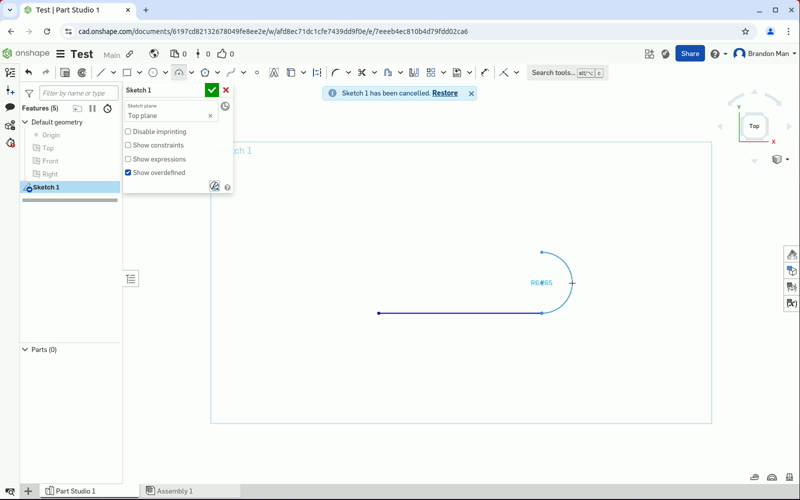
key(esc)
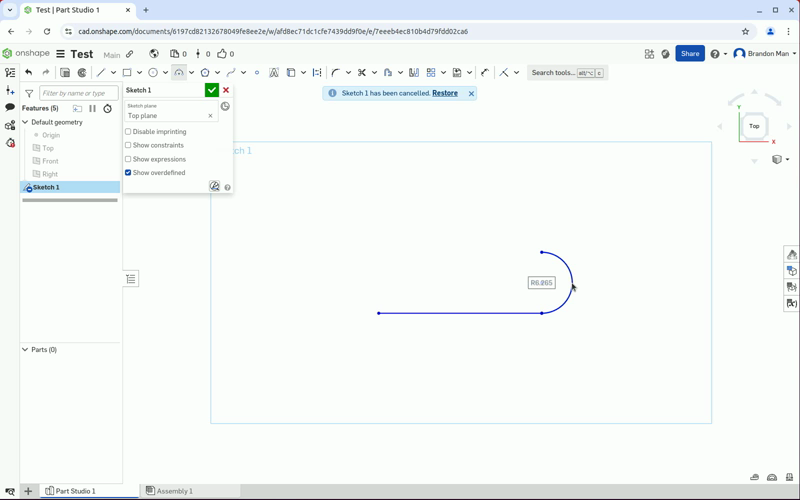
key(l)
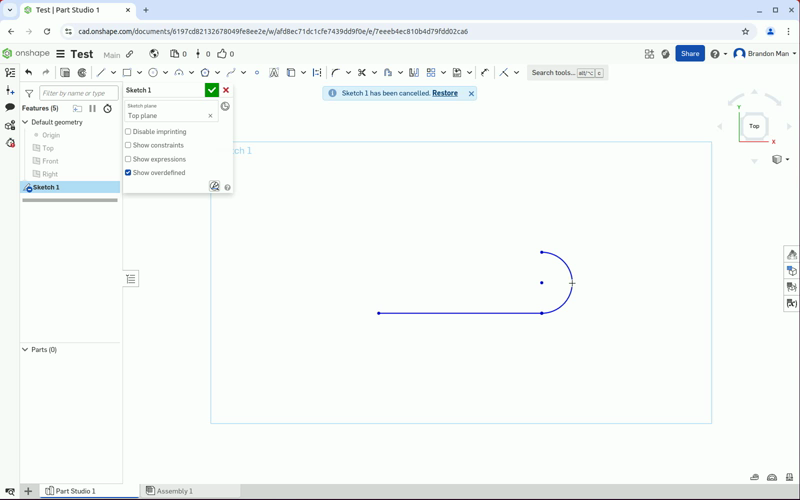
mouse_move(541, 252)
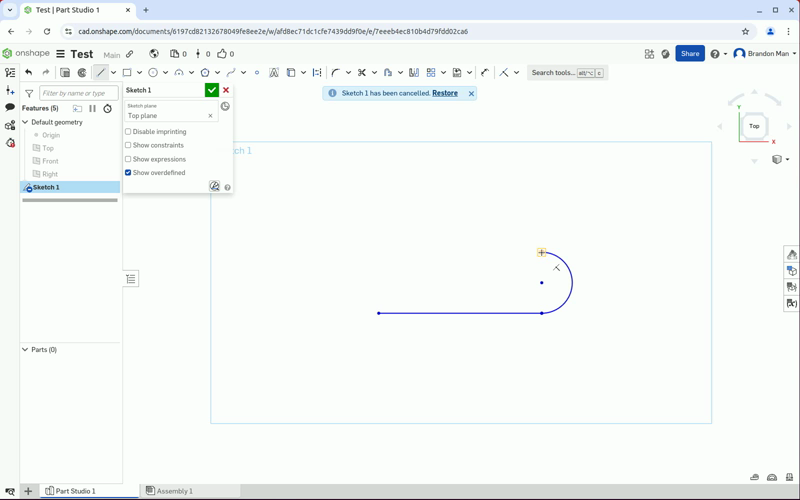
click(541, 252)
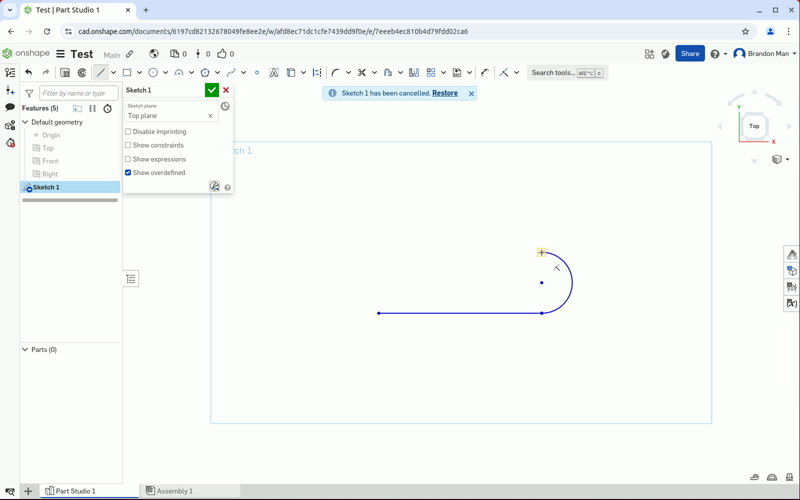
key_down(shift)
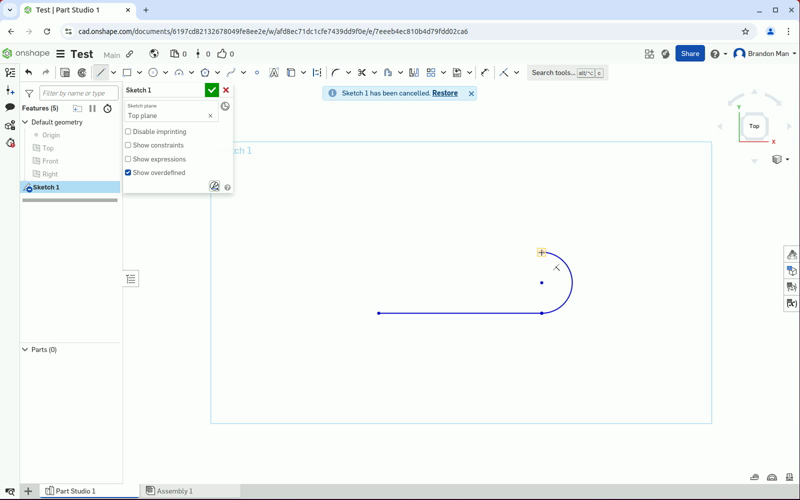
mouse_move(378, 252)
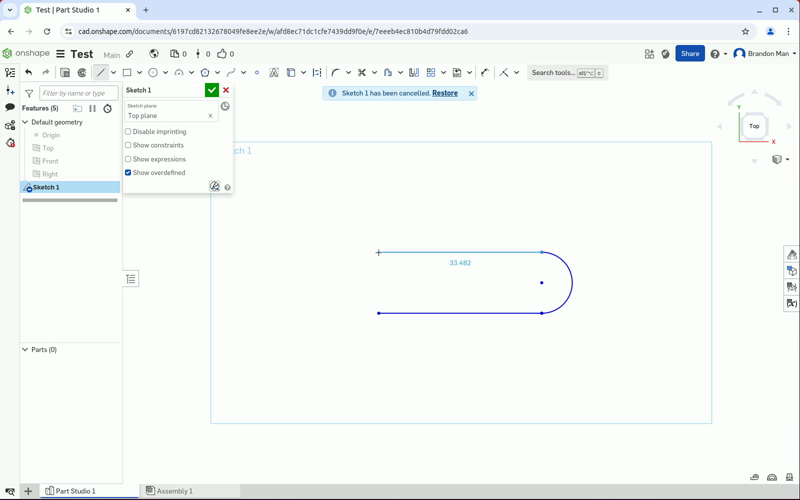
click(378, 252)
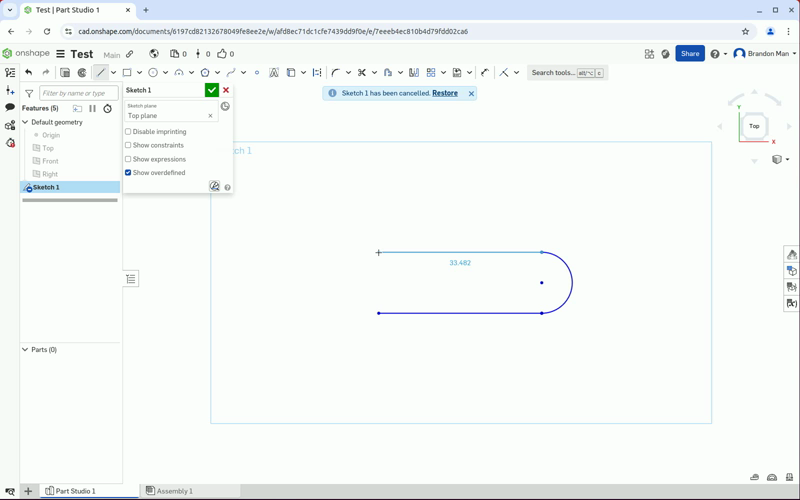
key_up(shift)
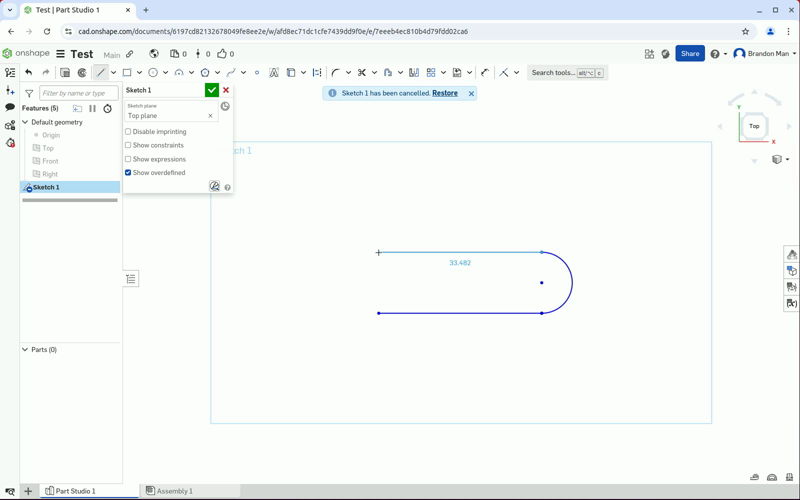
key(esc)
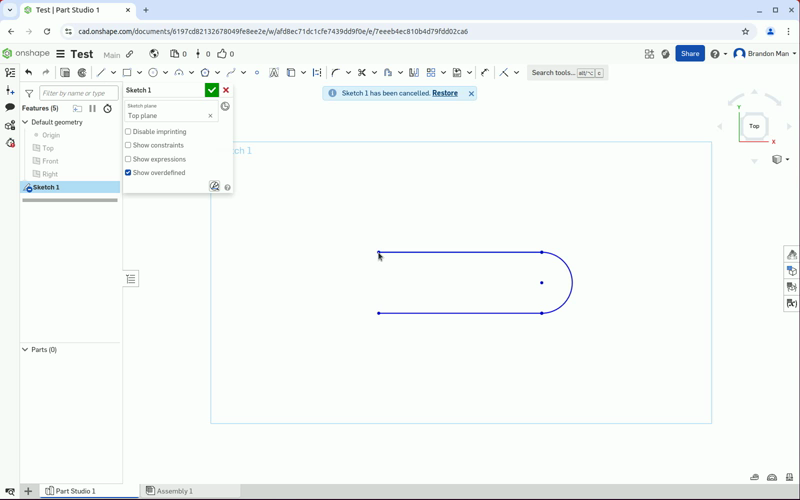
key(a)
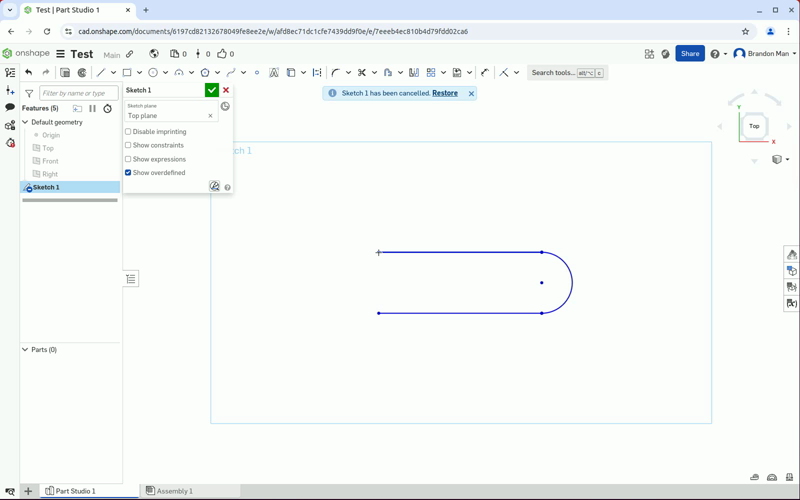
mouse_move(378, 252)
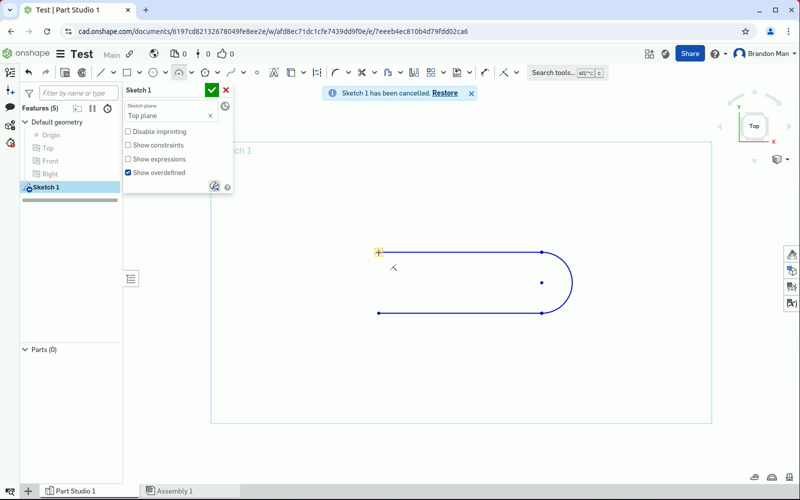
click(378, 252)
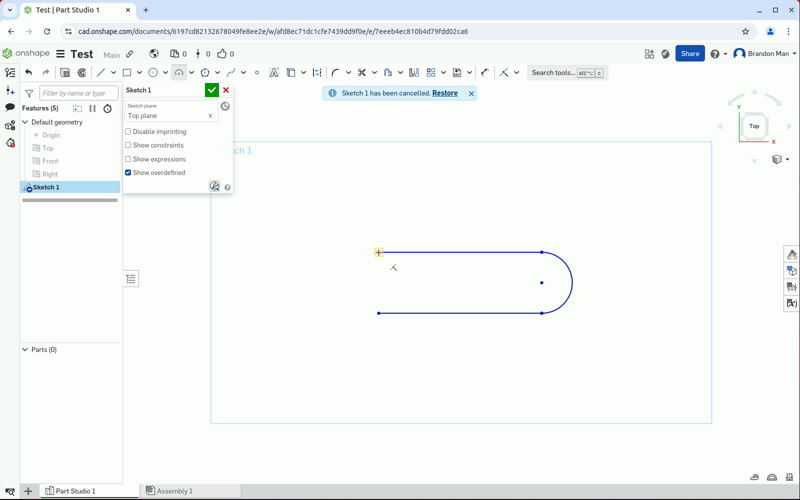
mouse_move(378, 313)
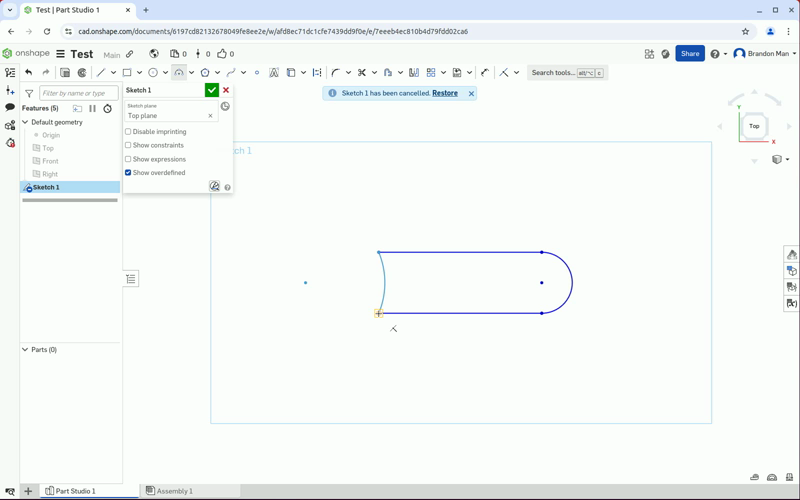
click(378, 313)
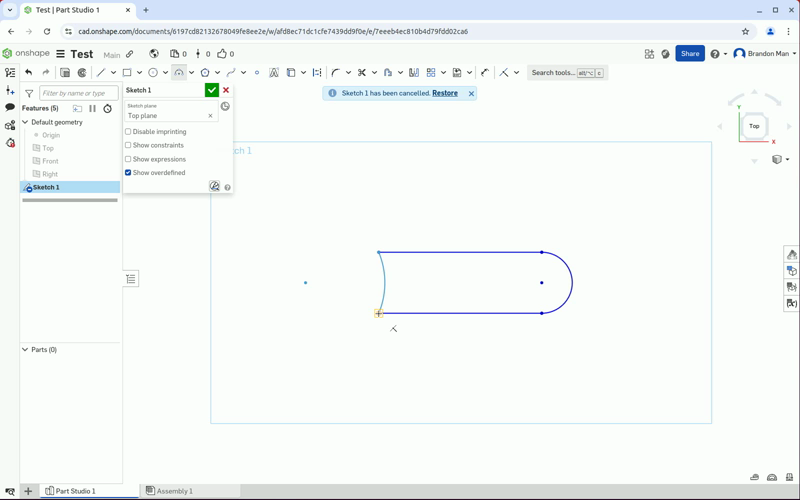
key_down(shift)
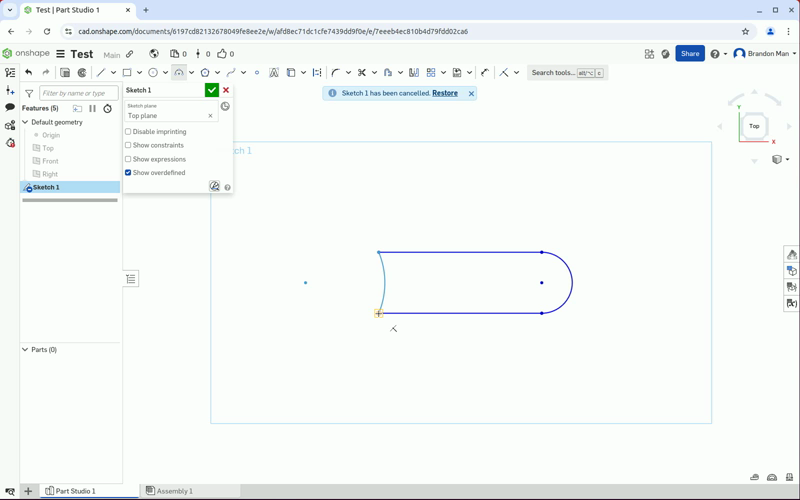
mouse_move(348, 282)
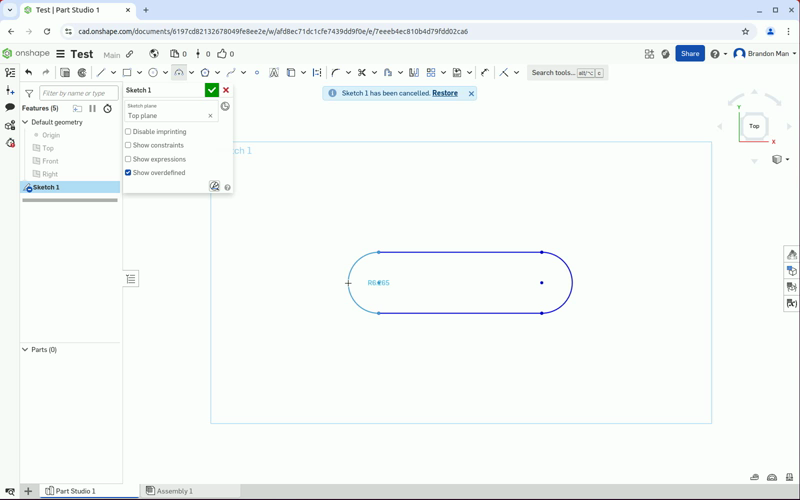
click(348, 282)
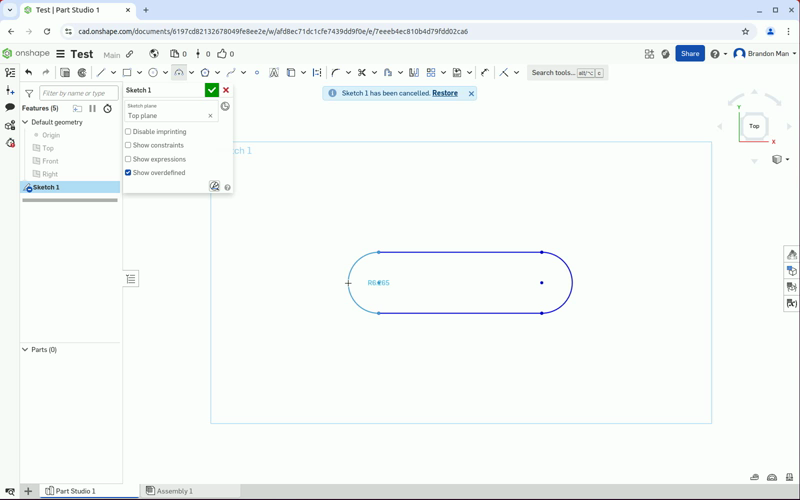
key_up(shift)
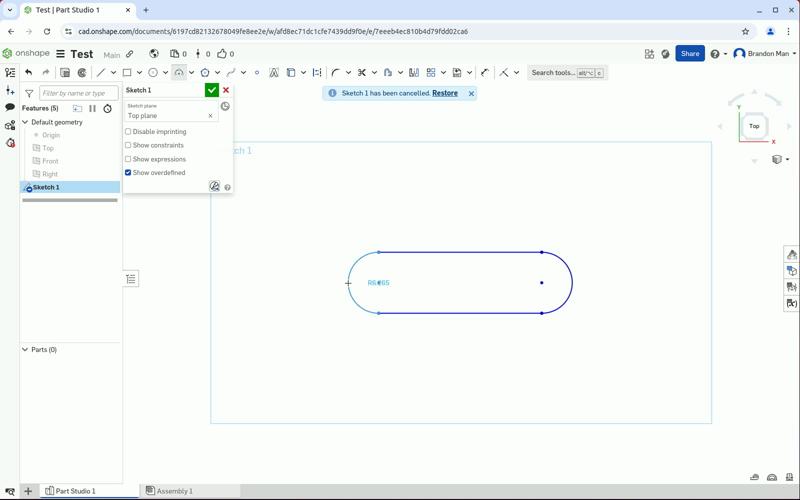
key(esc)
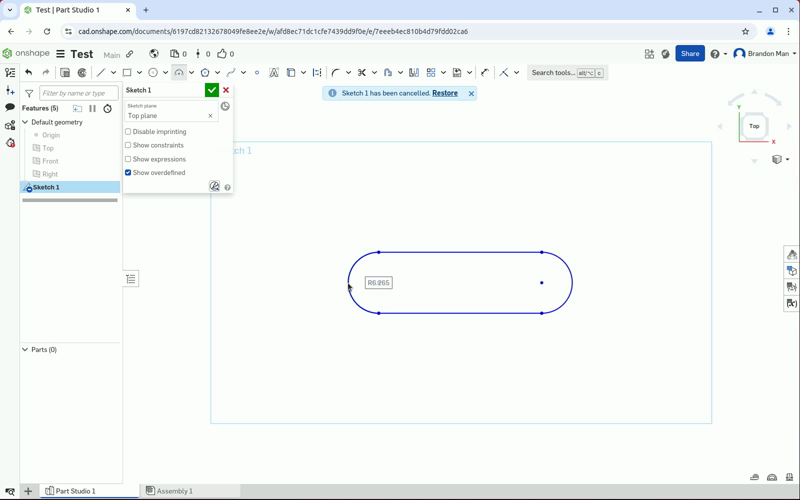
key(c)
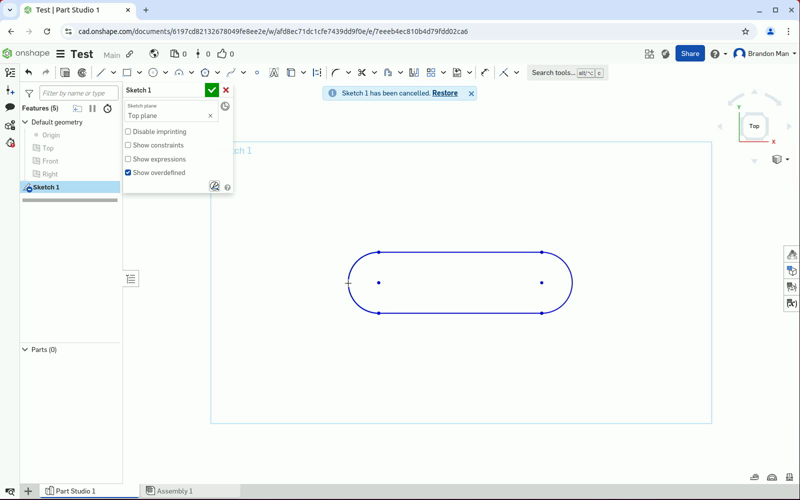
key_down(shift)
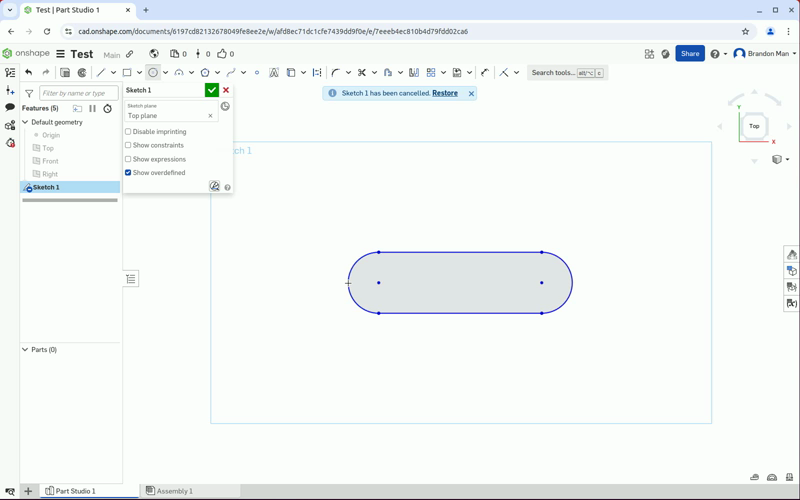
mouse_move(378, 282)
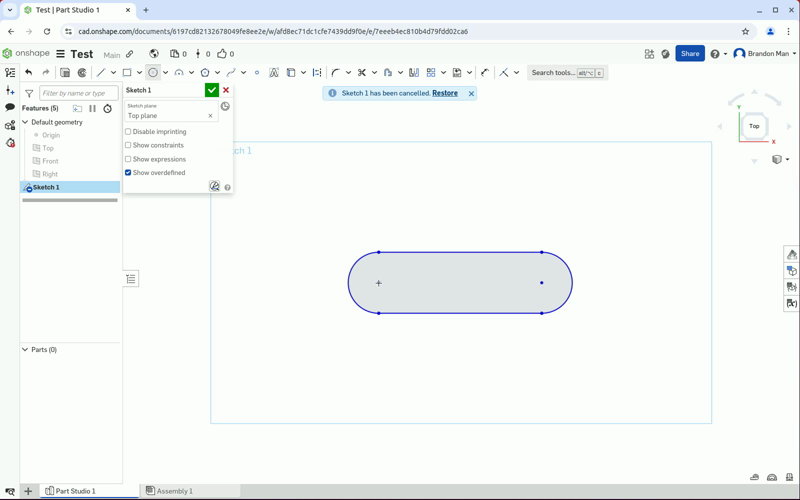
click(378, 282)
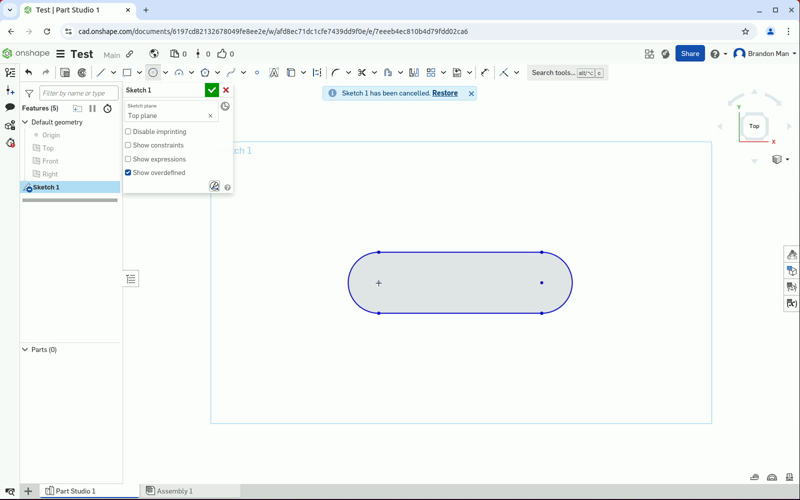
key_up(shift)
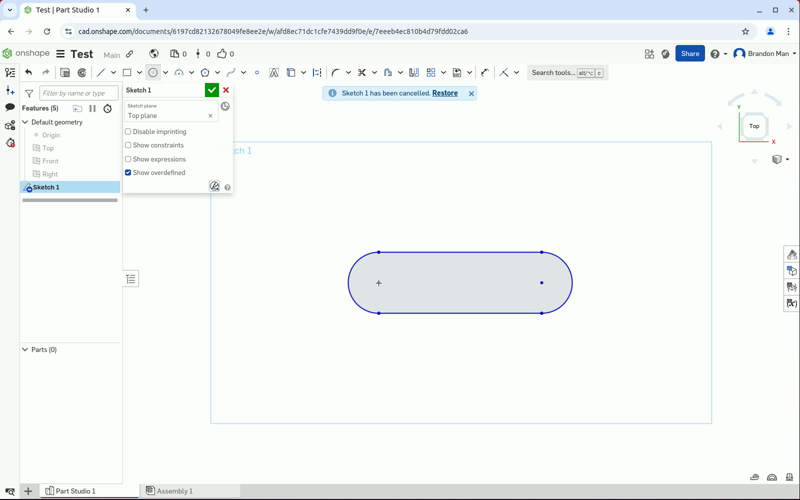
mouse_move(398, 282)
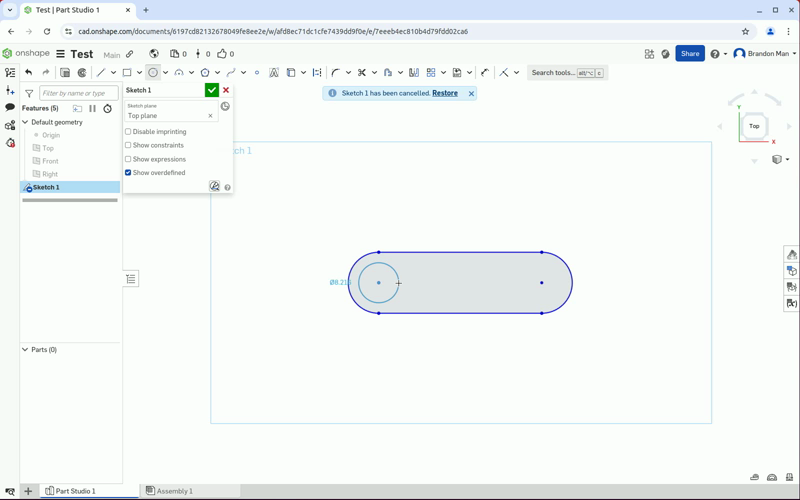
click(398, 282)
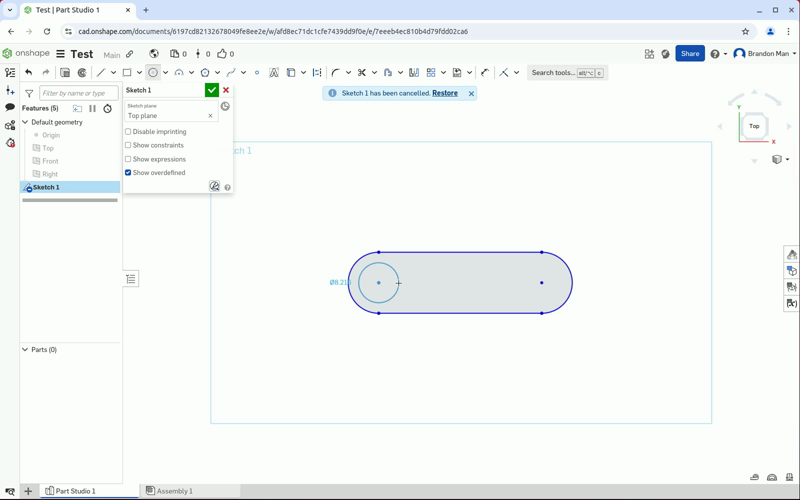
key(esc)
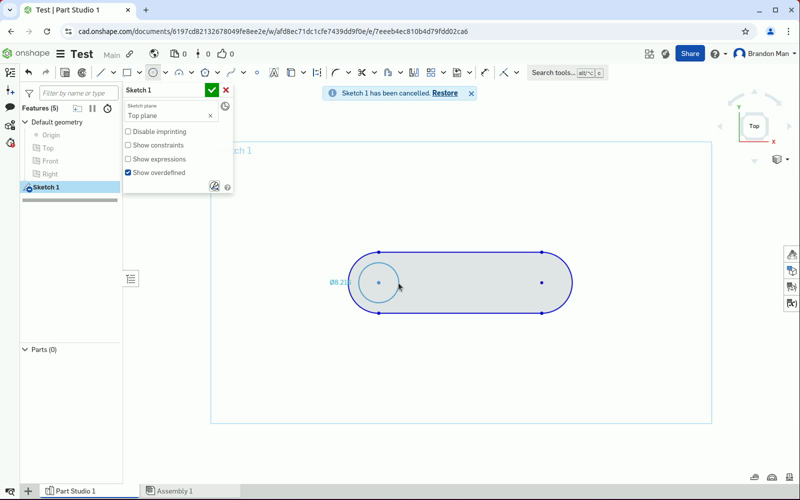
key(c)
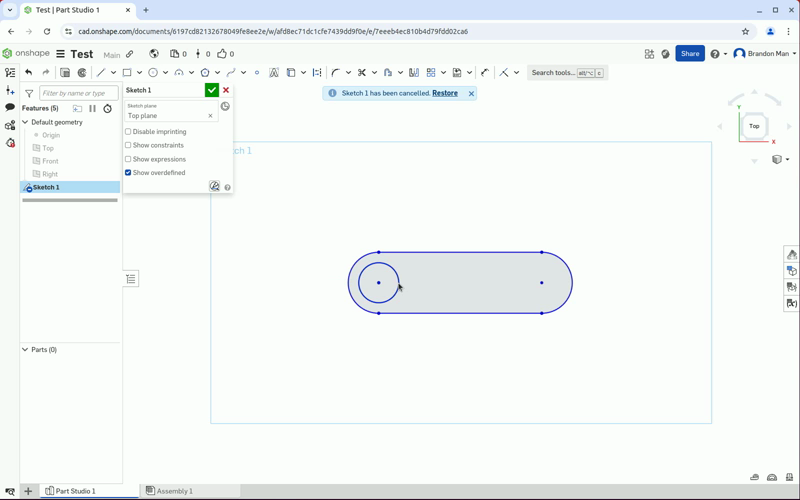
key_down(shift)
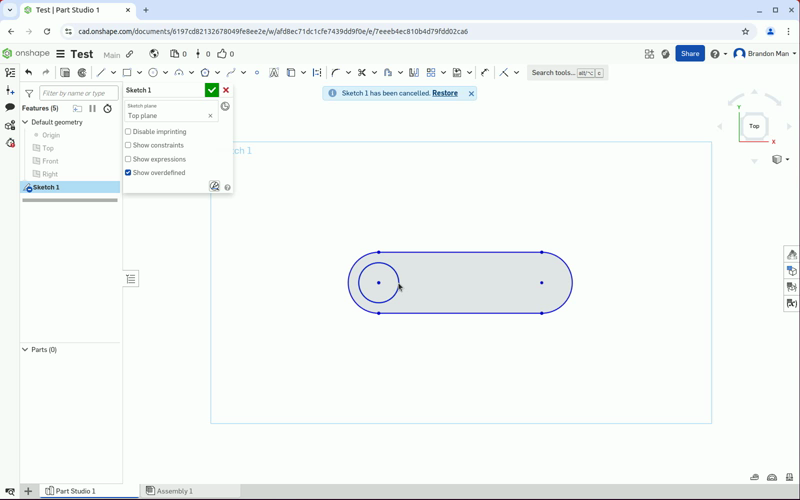
mouse_move(460, 282)
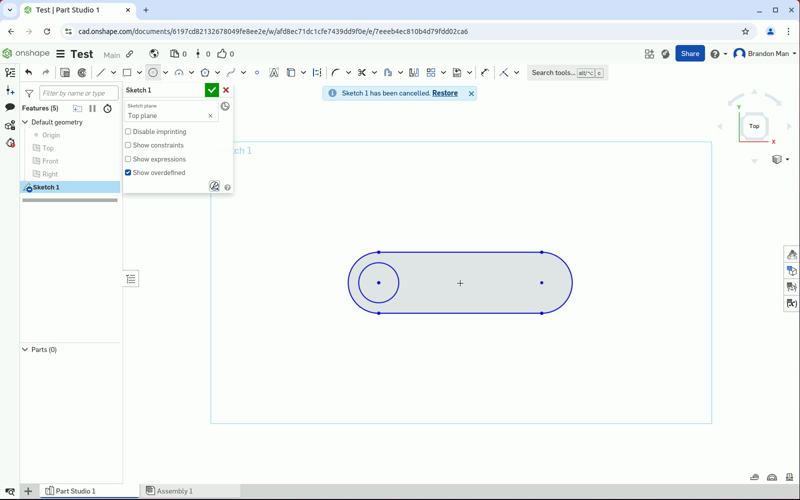
click(460, 282)
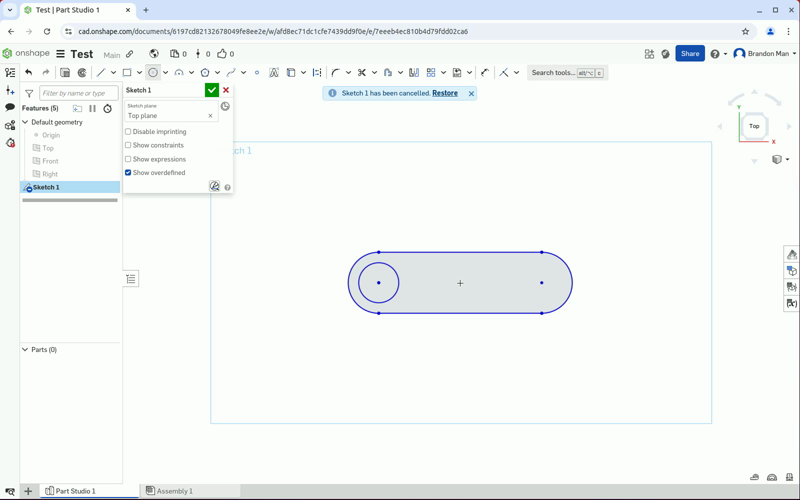
key_up(shift)
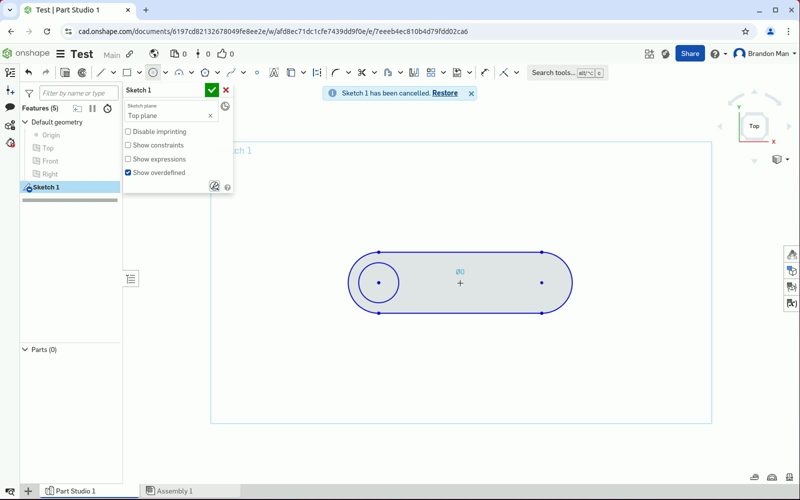
mouse_move(466, 282)
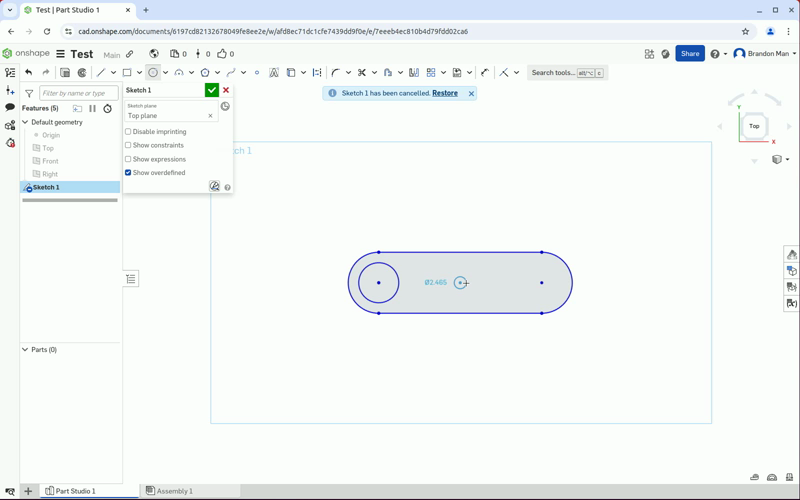
click(466, 282)
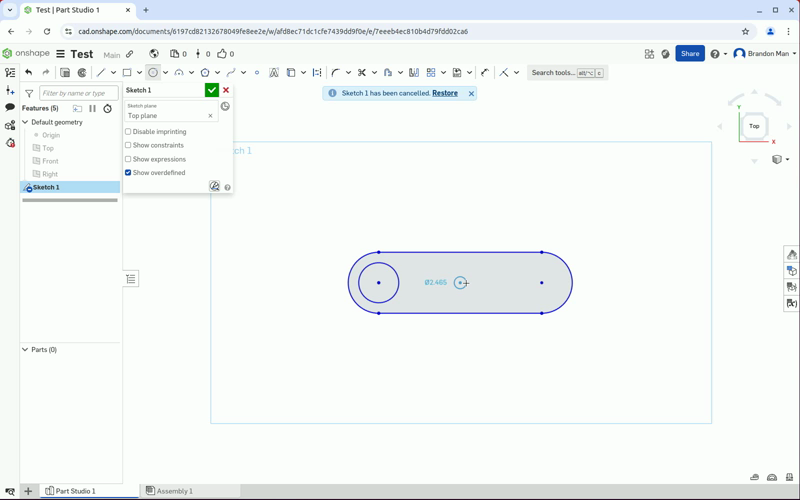
key(esc)
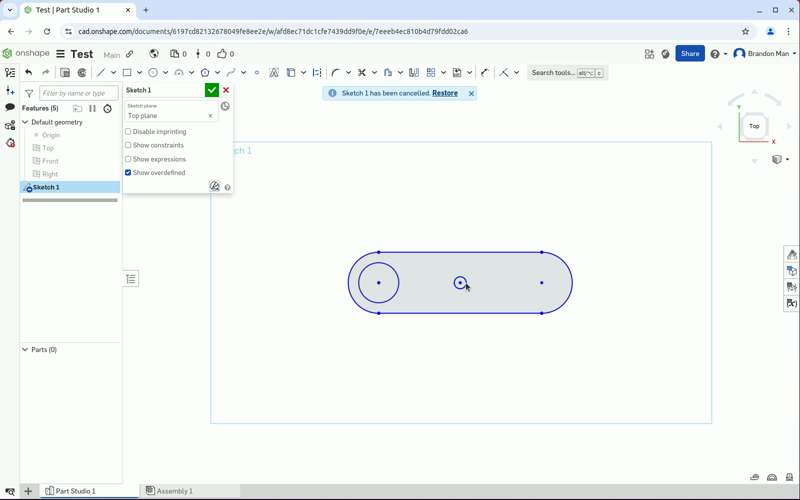
key(c)
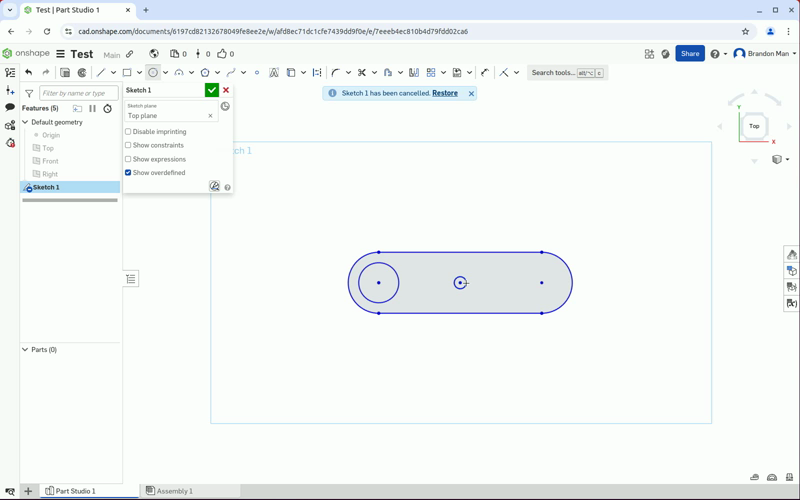
key_down(shift)
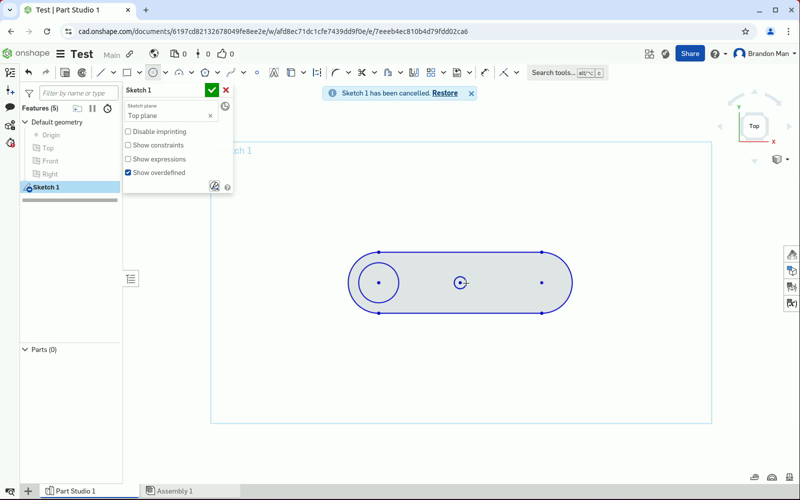
mouse_move(541, 282)
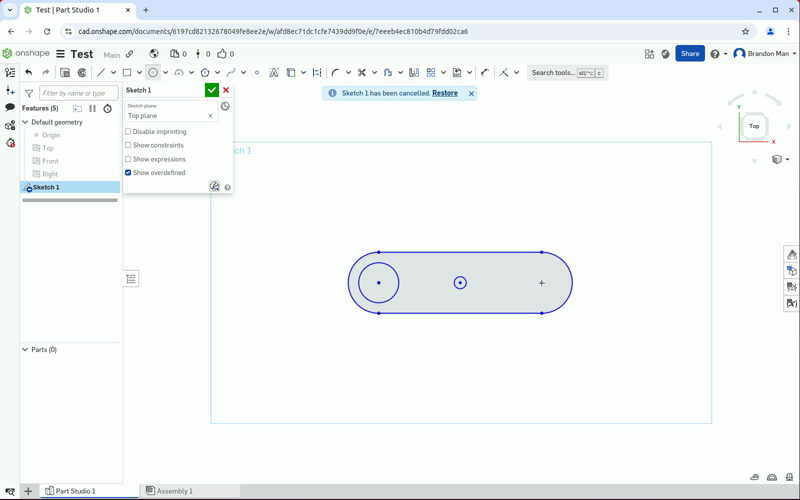
click(541, 282)
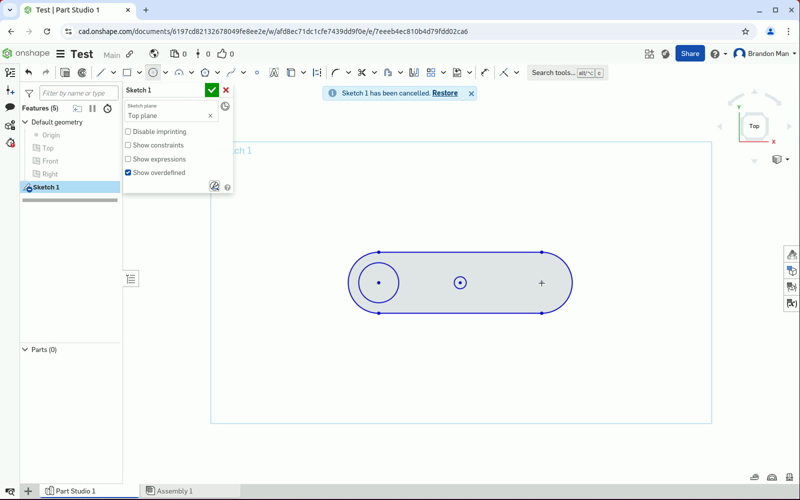
key_up(shift)
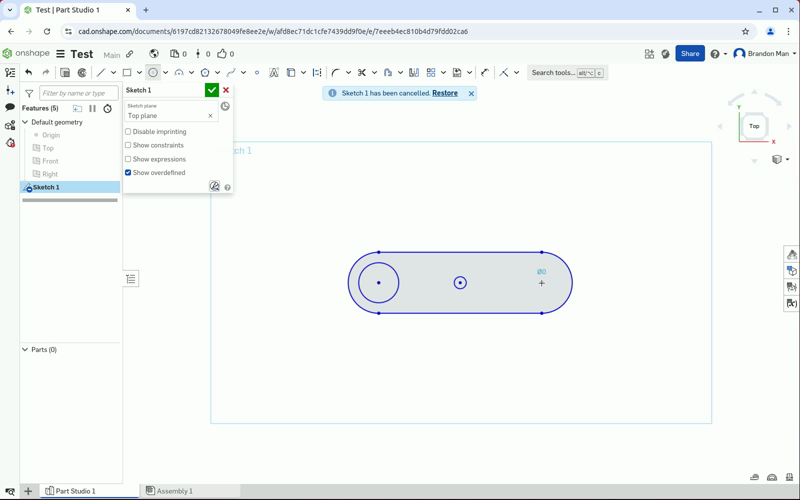
mouse_move(562, 282)
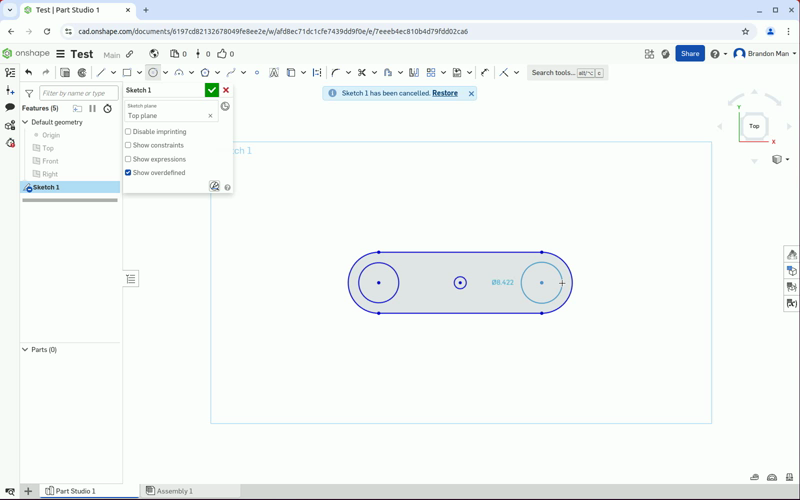
click(562, 282)
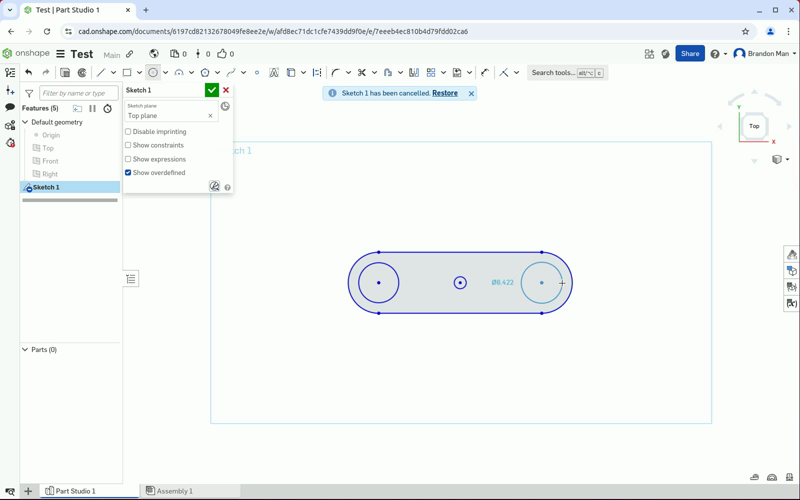
key(esc)
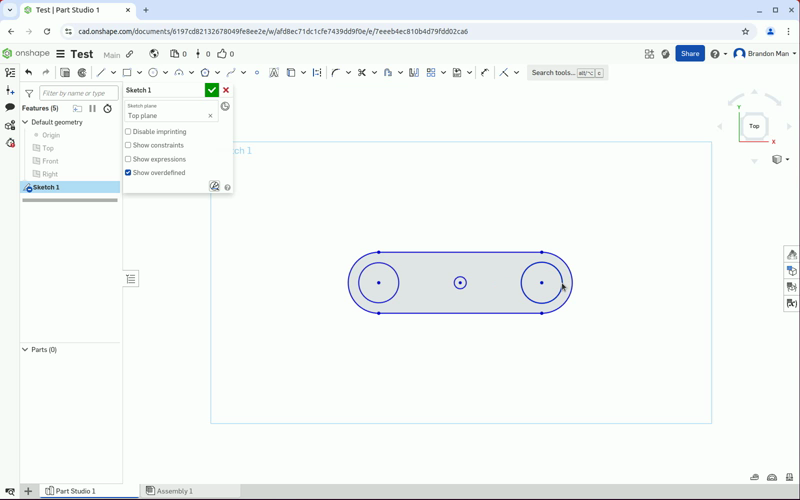
mouse_move(490, 303)
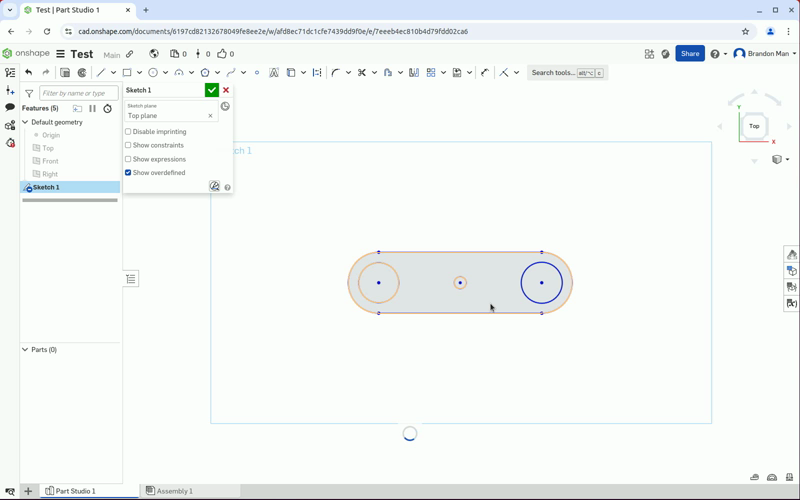
click(490, 303)
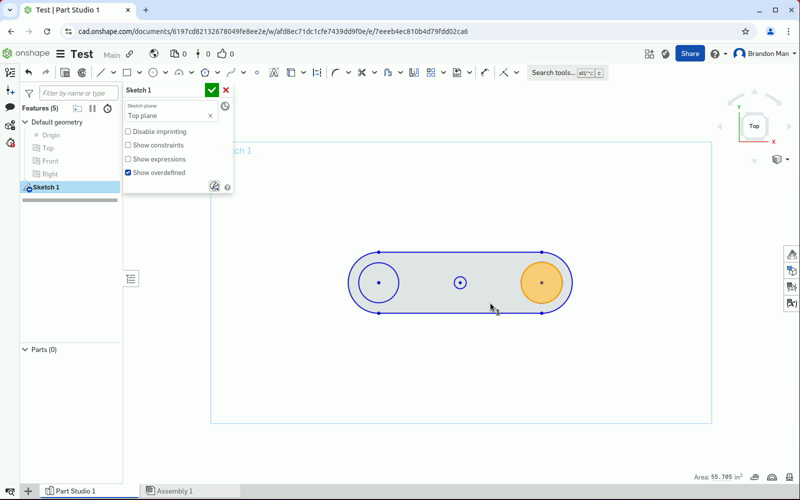
mouse_move(73, 352)
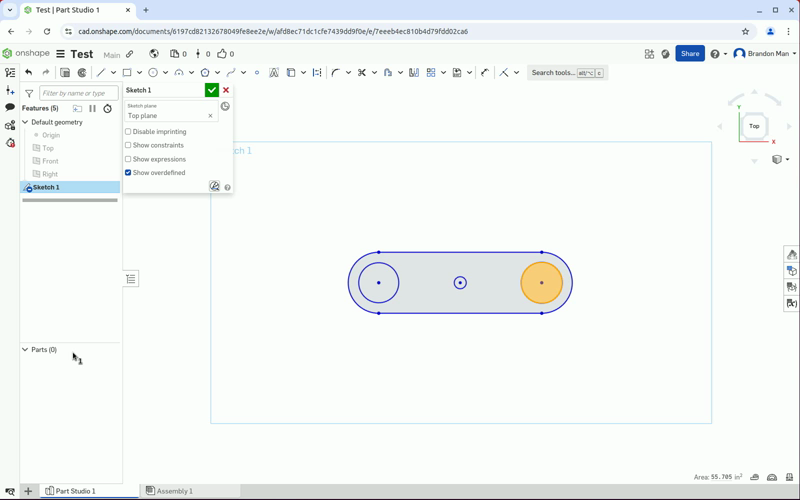
key(shift+y)
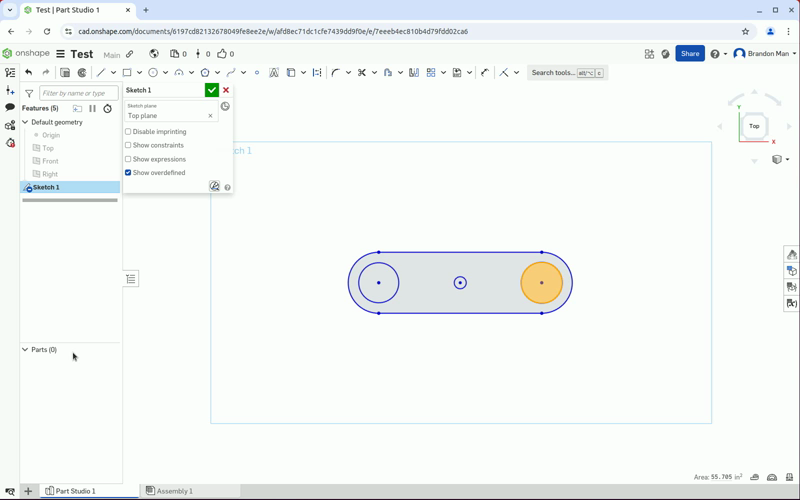
key(shift+e)
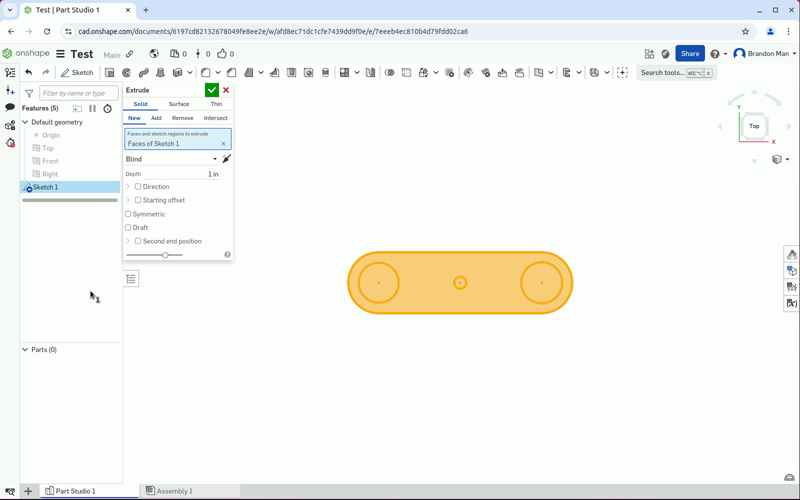
mouse_move(143, 106)
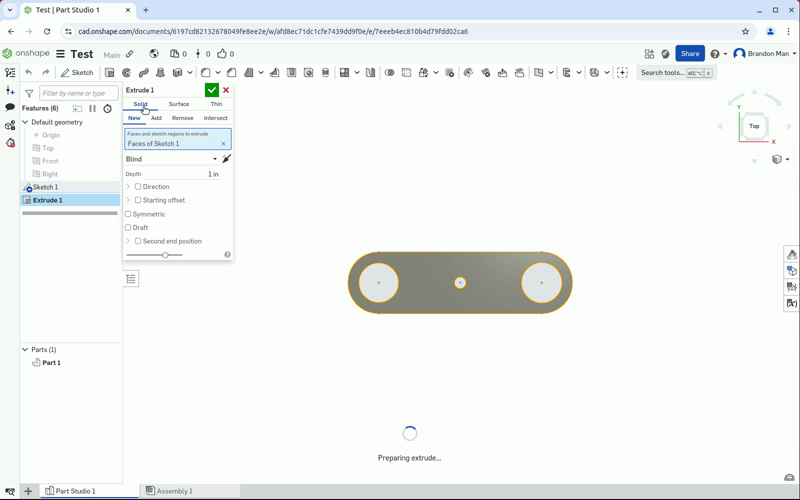
click(143, 106)
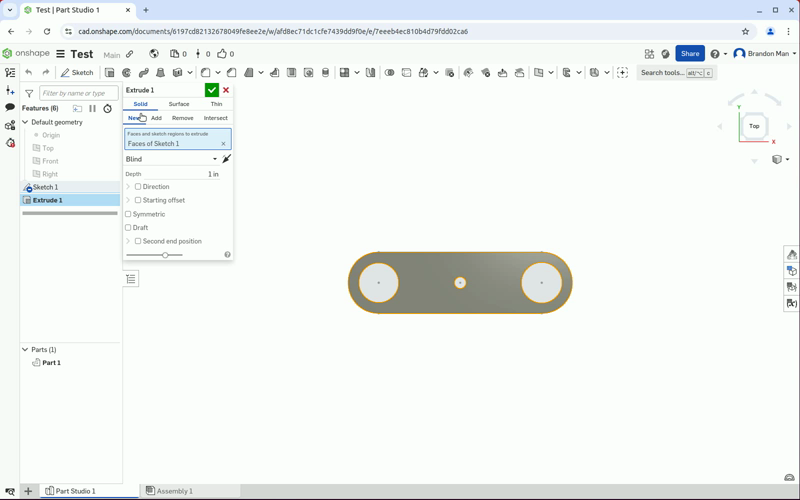
mouse_move(137, 120)
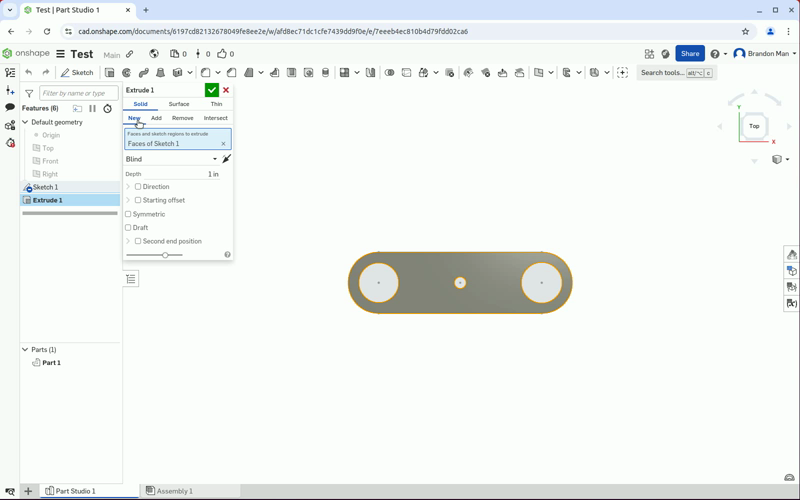
click(137, 120)
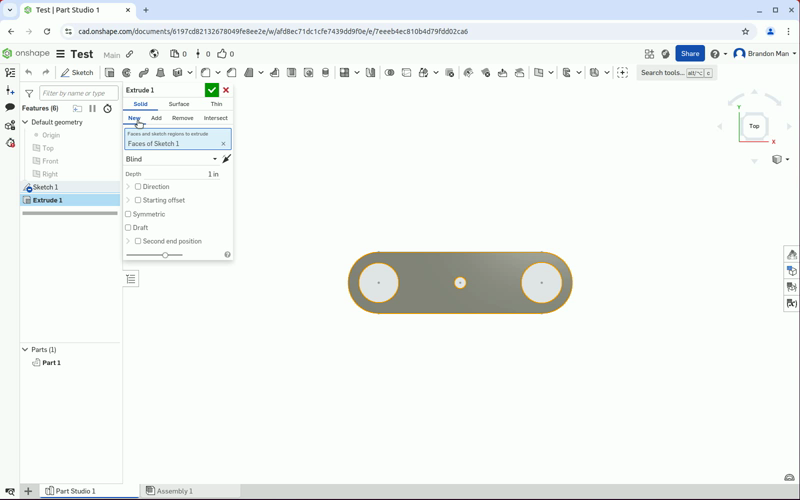
key(tab, 4)
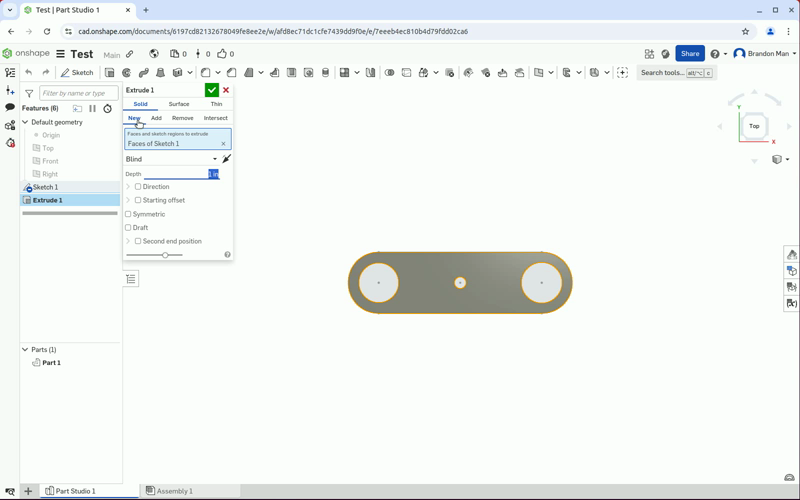
text(4.092)
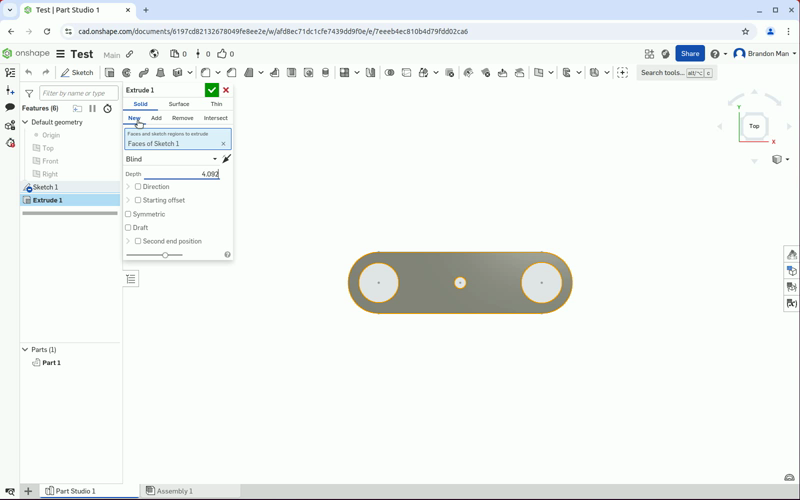
key(enter)
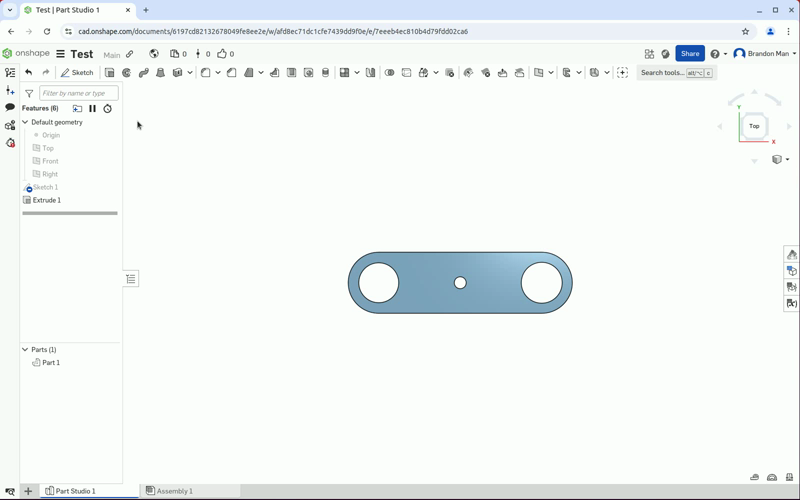
key(shift+h)
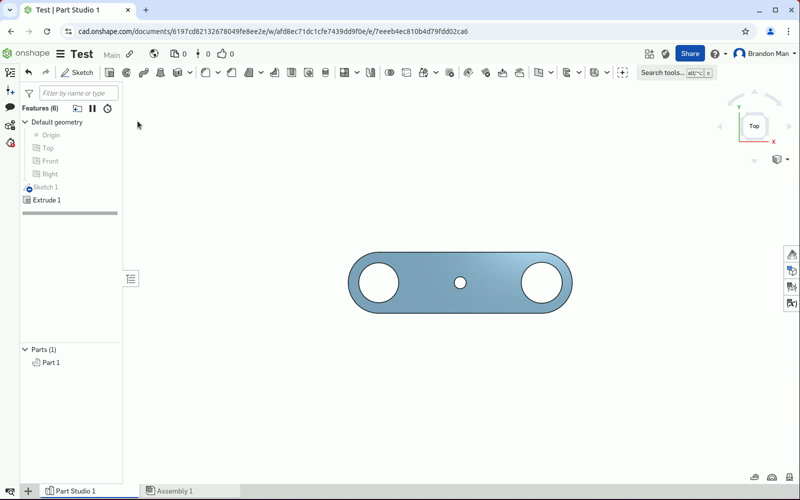
key(shift+h)
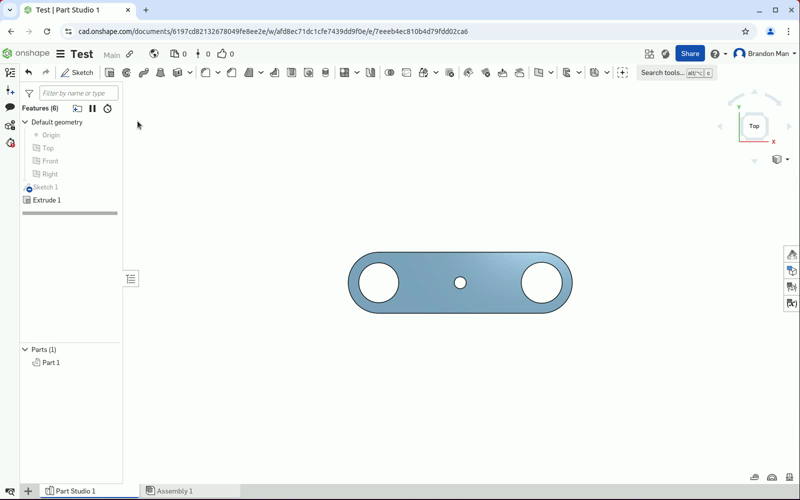
mouse_move(73, 189)
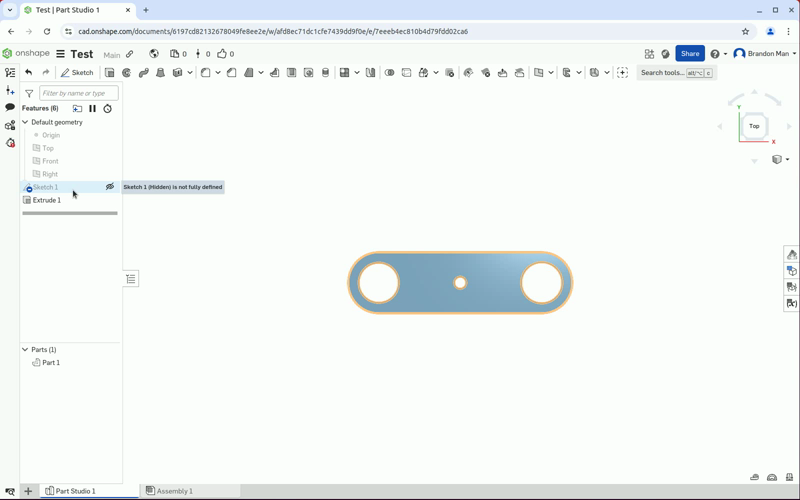
click(73, 189)
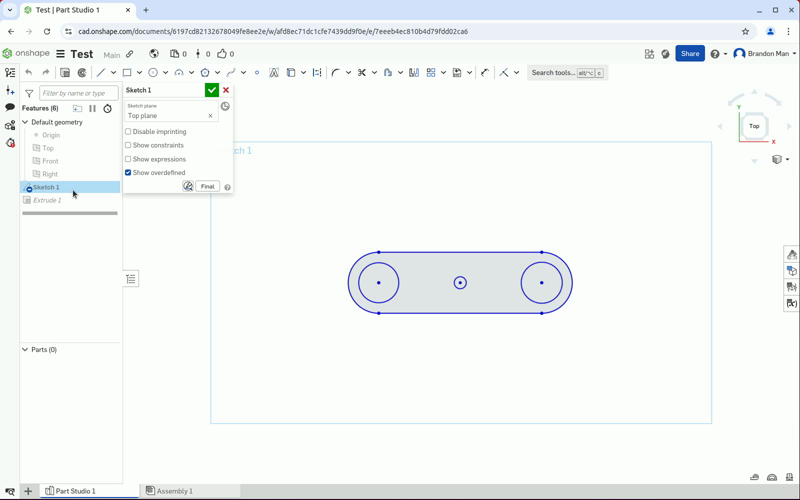
mouse_move(229, 92)
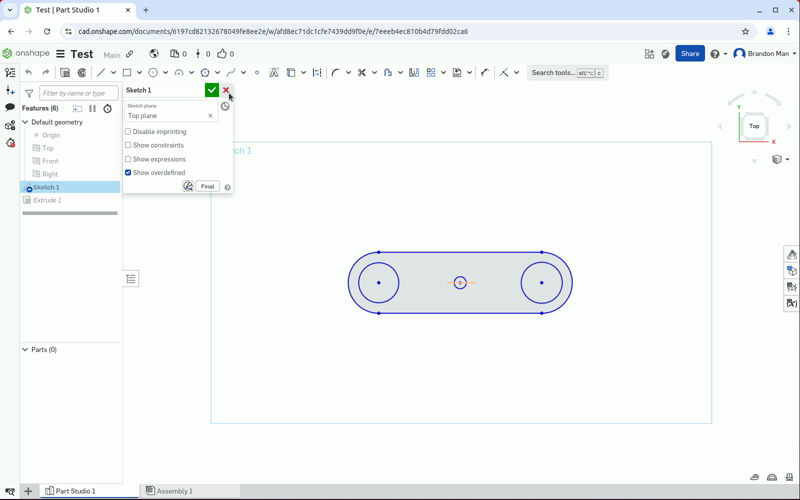
click(229, 92)
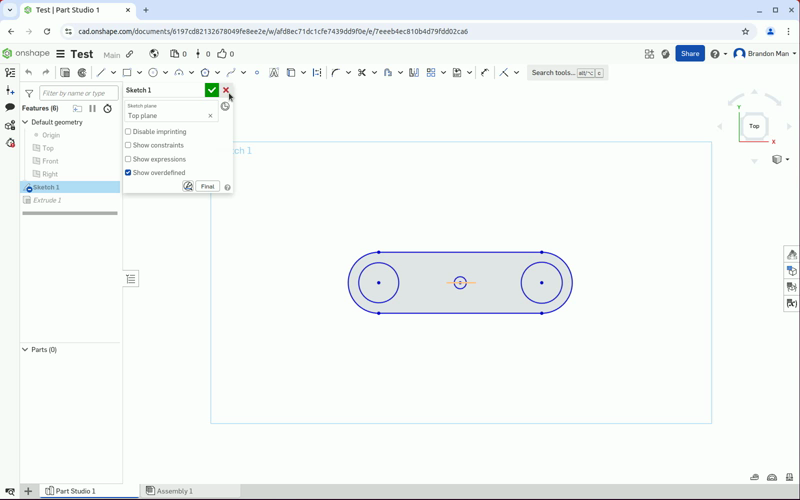
key(shift+s)
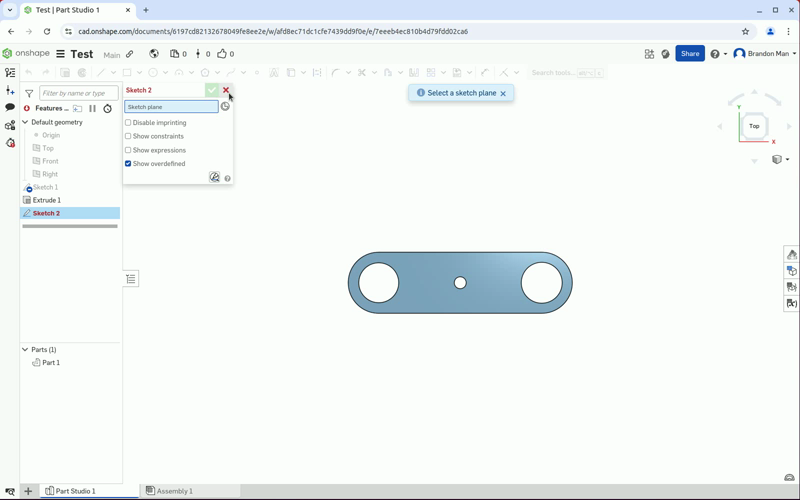
mouse_move(73, 150)
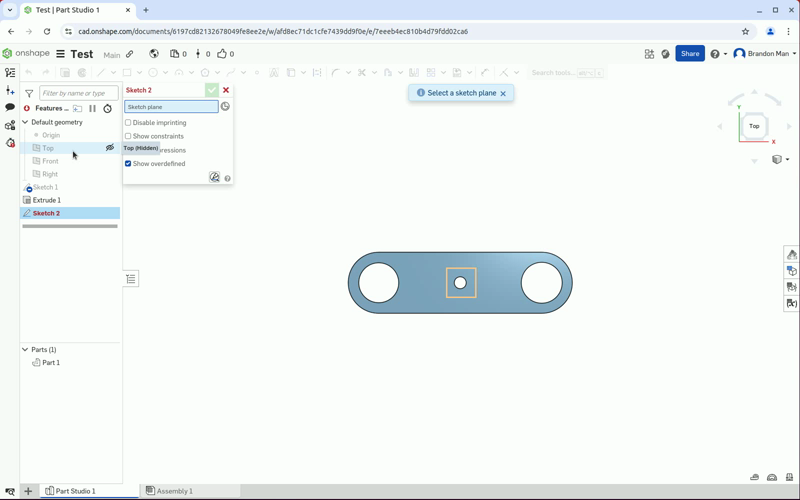
click(73, 150)
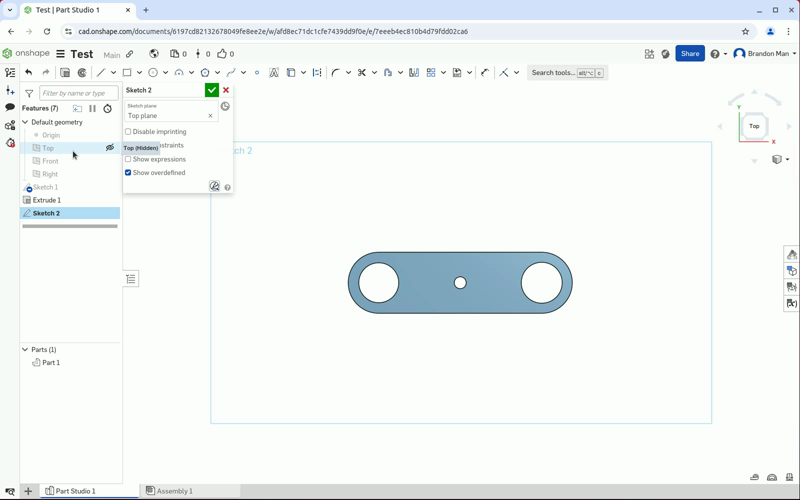
mouse_move(73, 352)
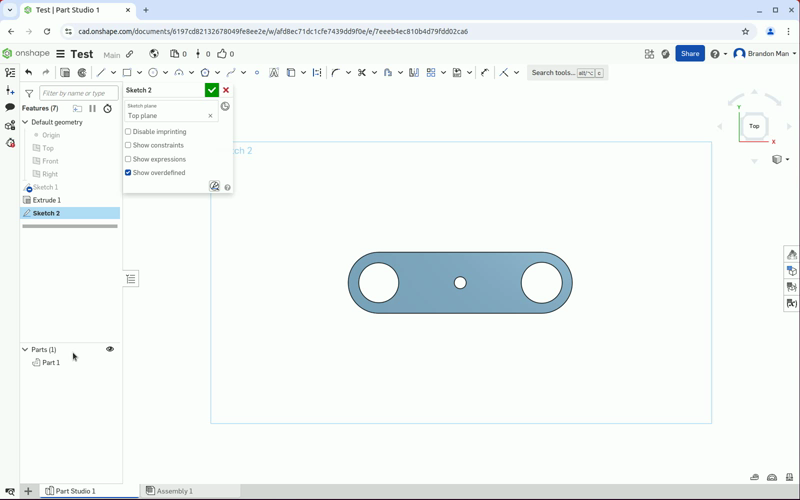
key(y)
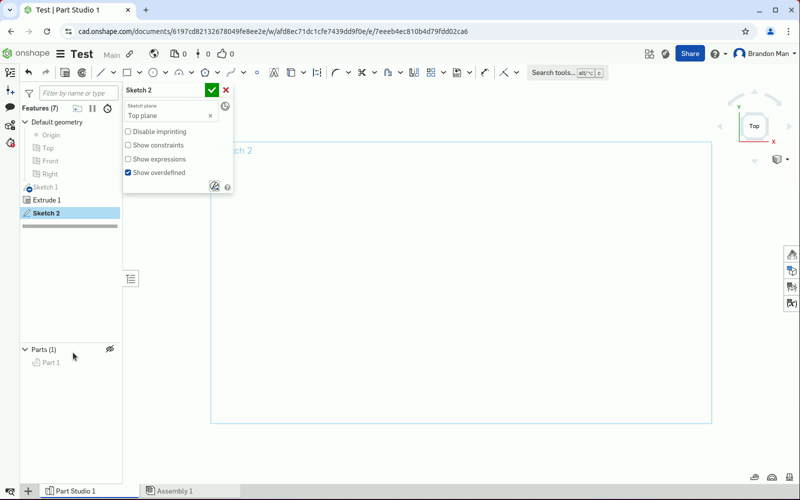
key(c)
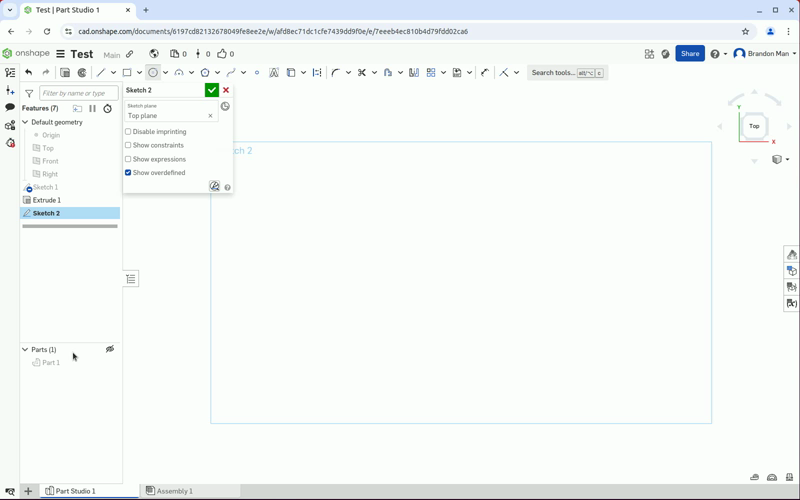
key_down(shift)
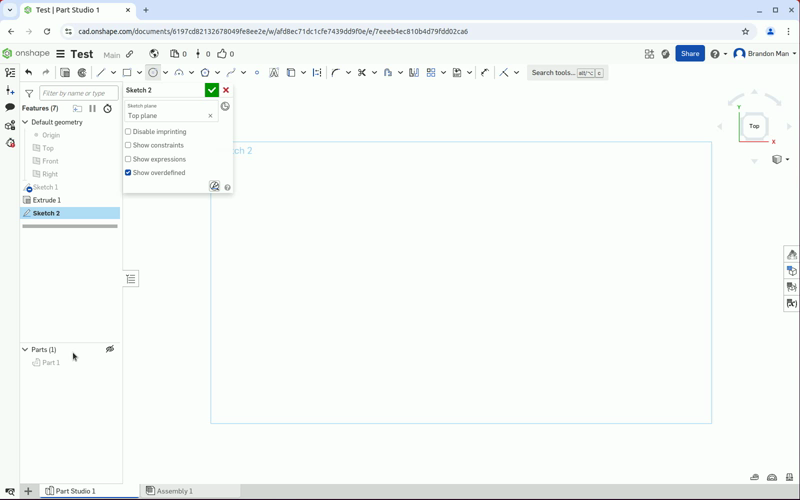
mouse_move(379, 282)
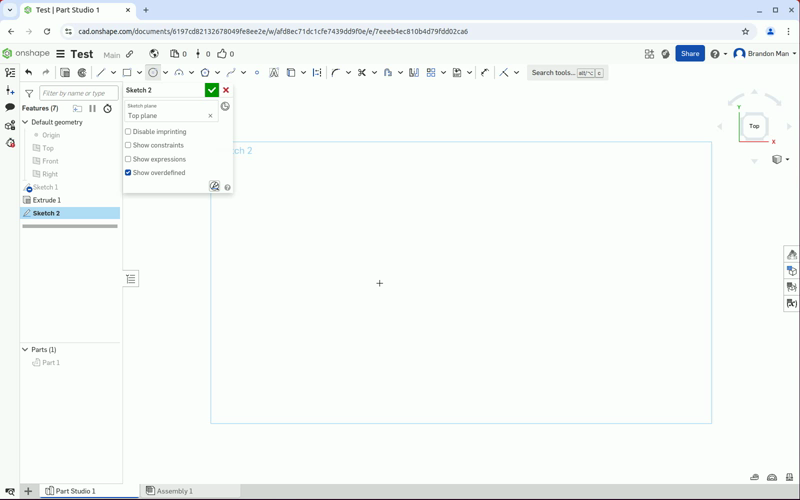
click(379, 282)
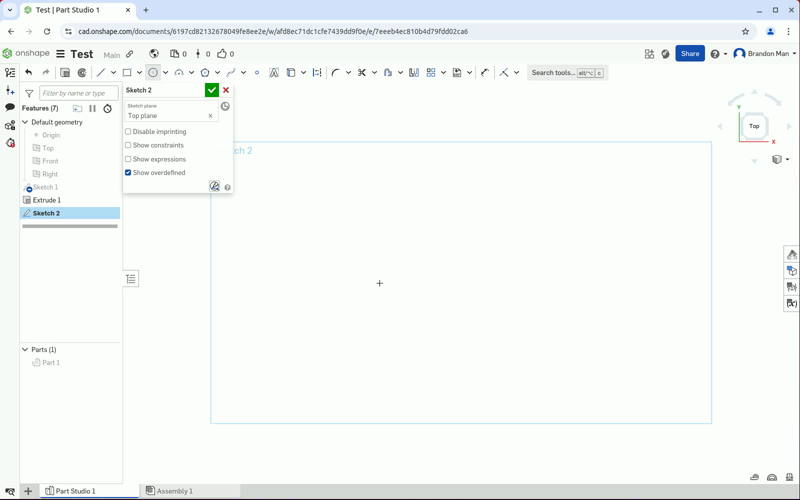
key_up(shift)
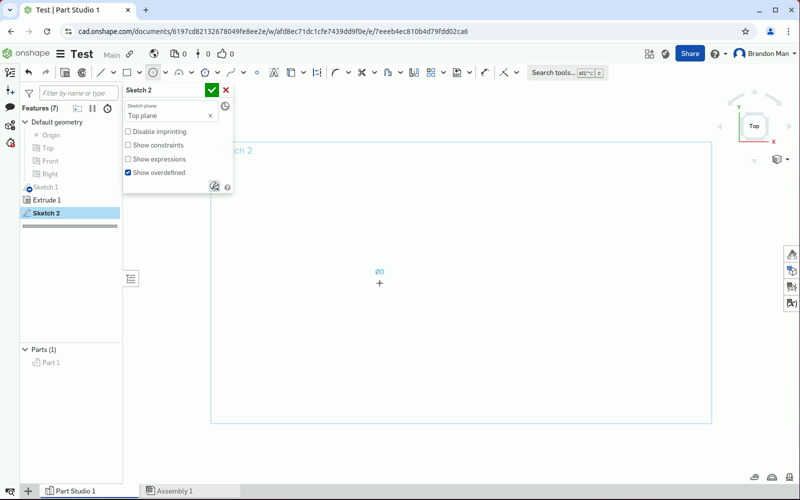
mouse_move(400, 282)
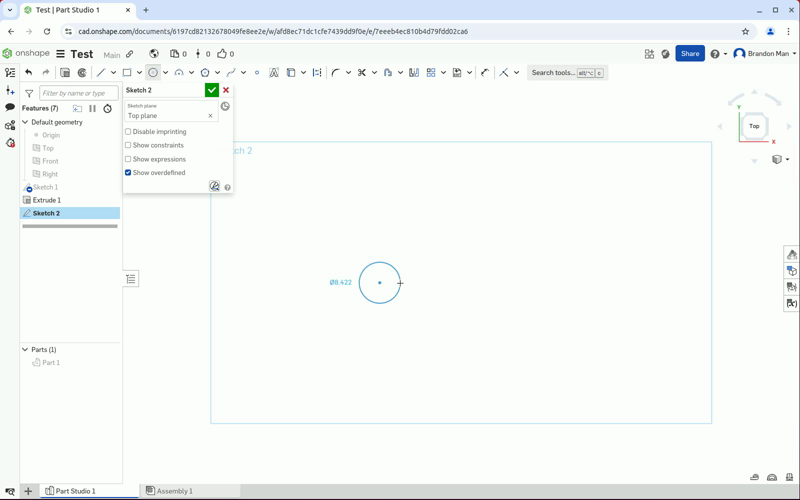
click(400, 282)
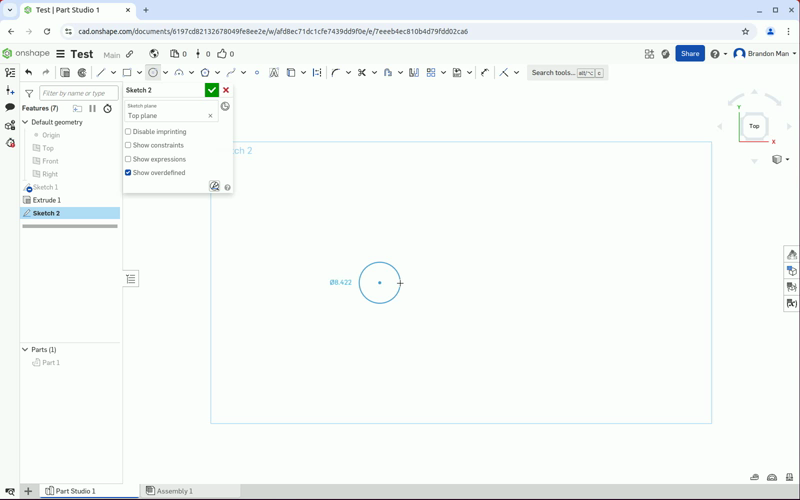
key(esc)
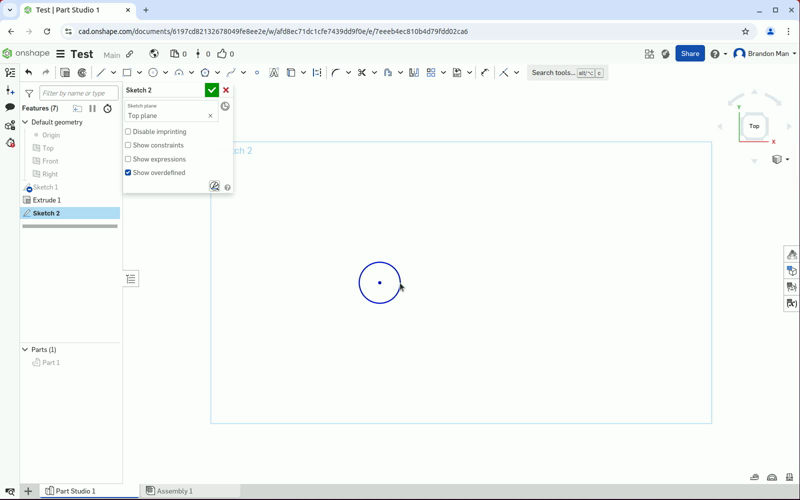
mouse_move(366, 281)
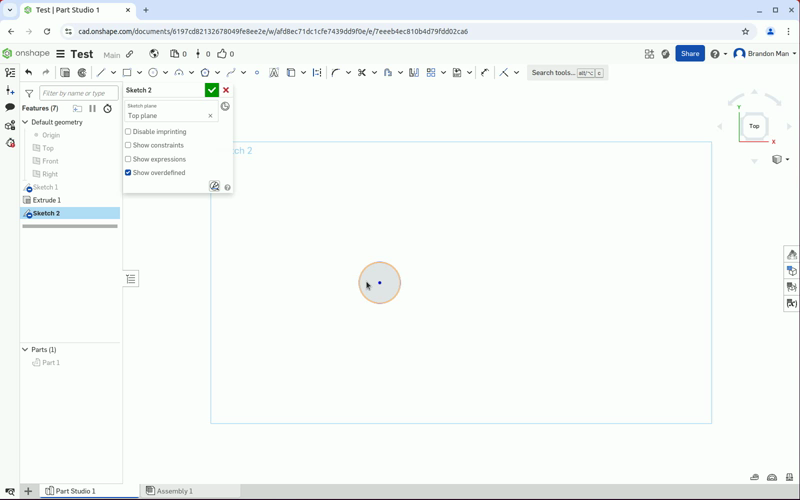
scroll(6)
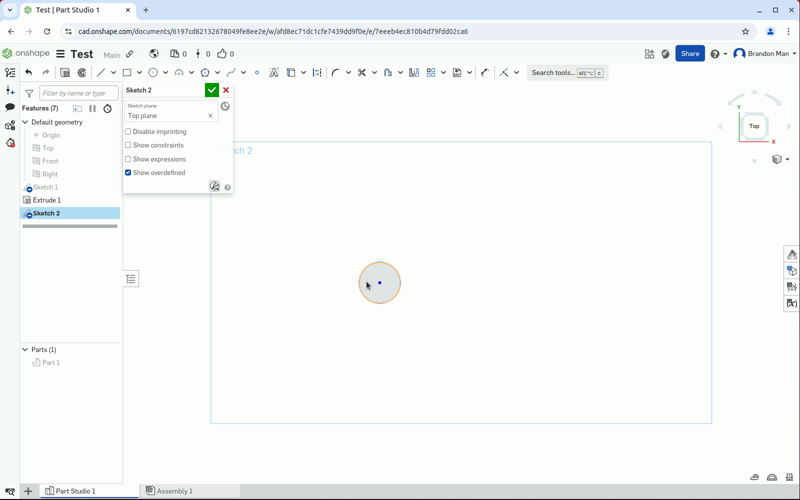
scroll(6)
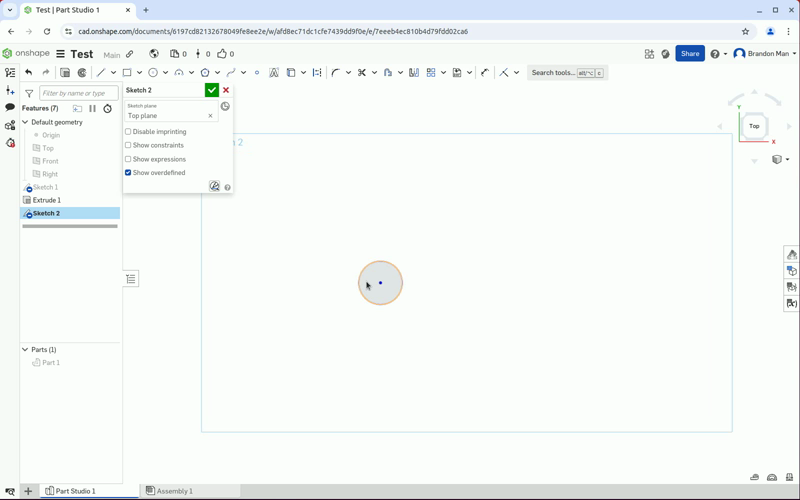
scroll(6)
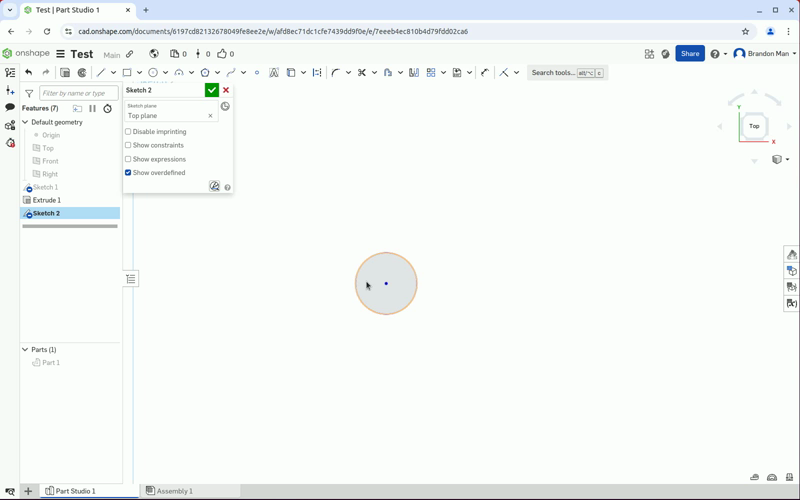
scroll(6)
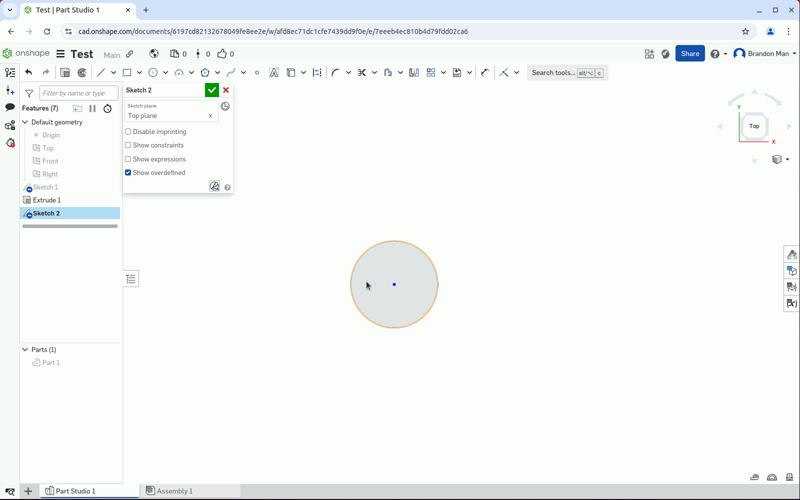
scroll(6)
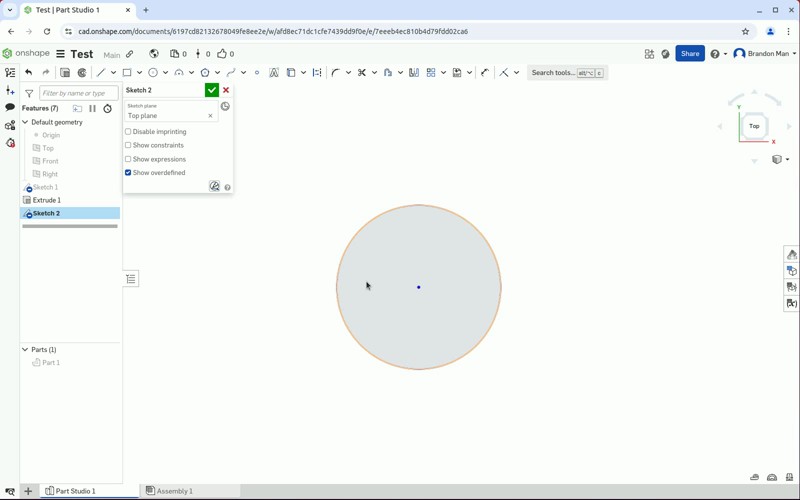
scroll(6)
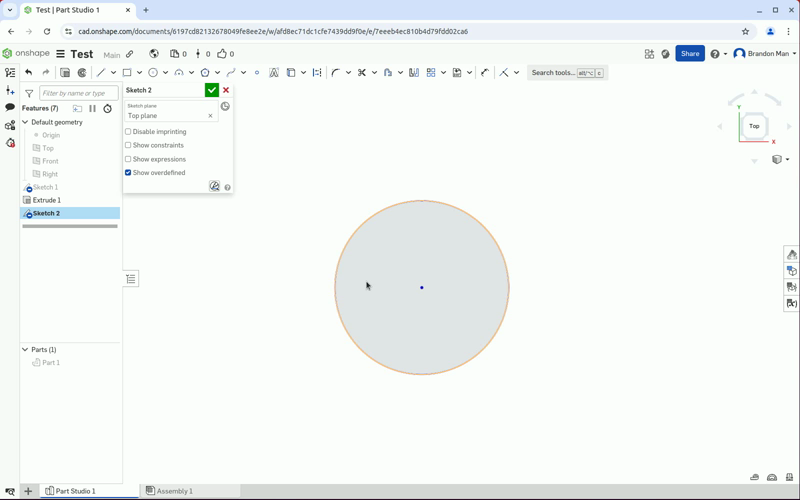
scroll(6)
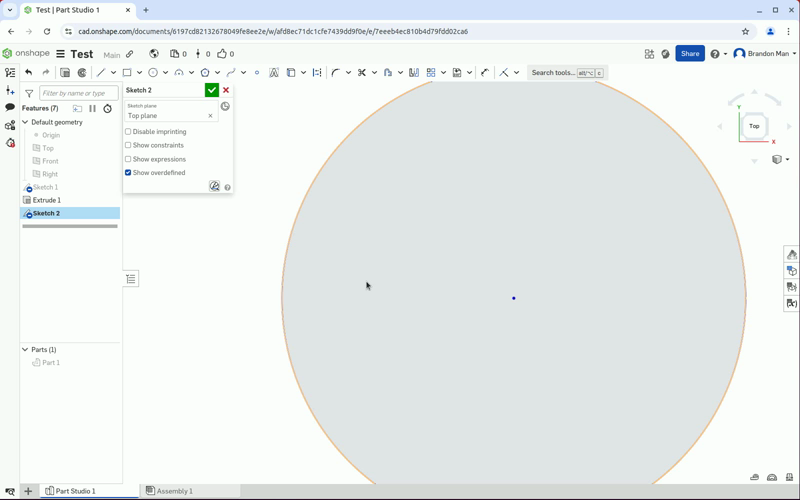
click(366, 281)
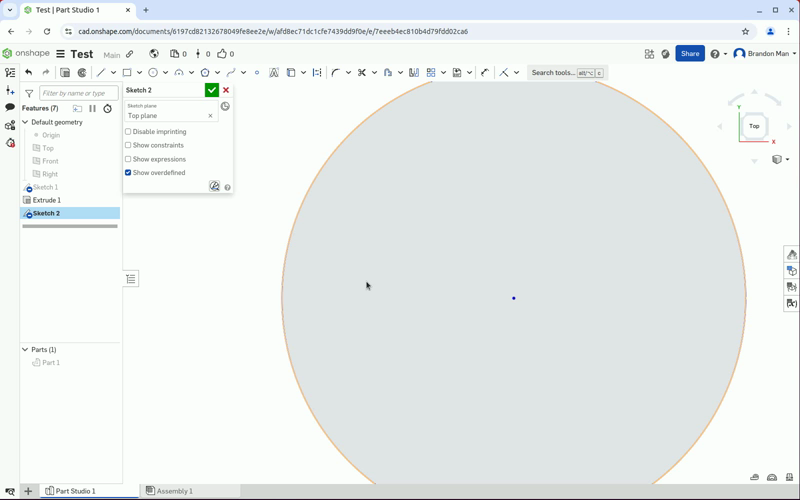
scroll(-6)
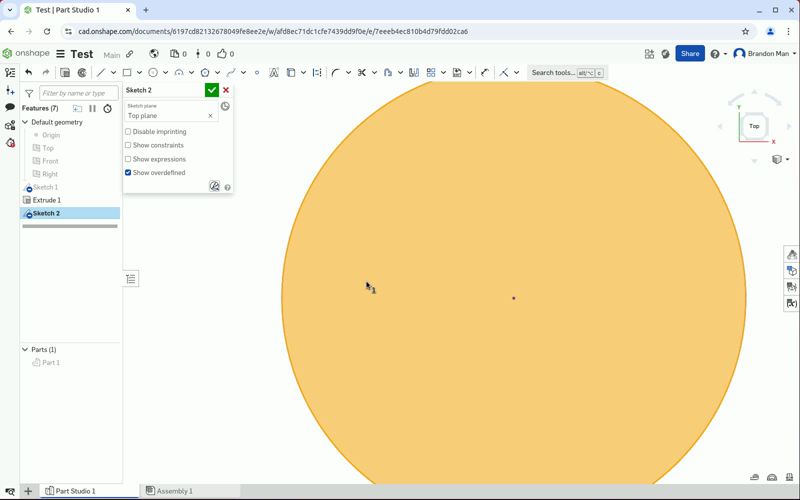
scroll(-6)
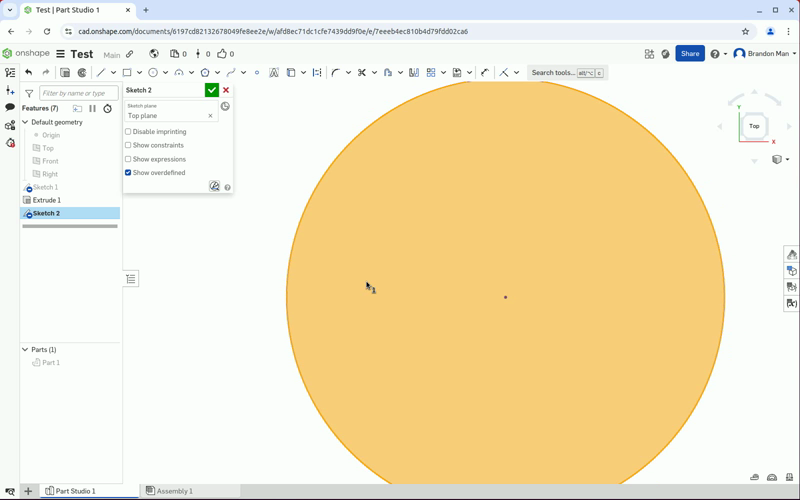
scroll(-6)
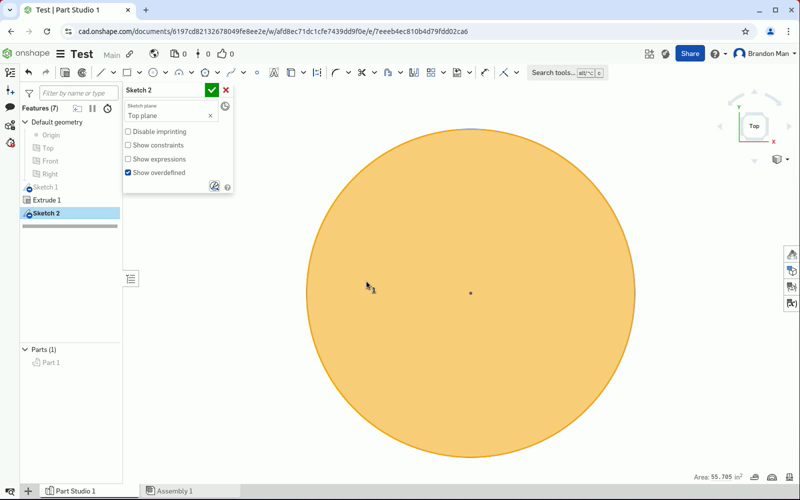
scroll(-6)
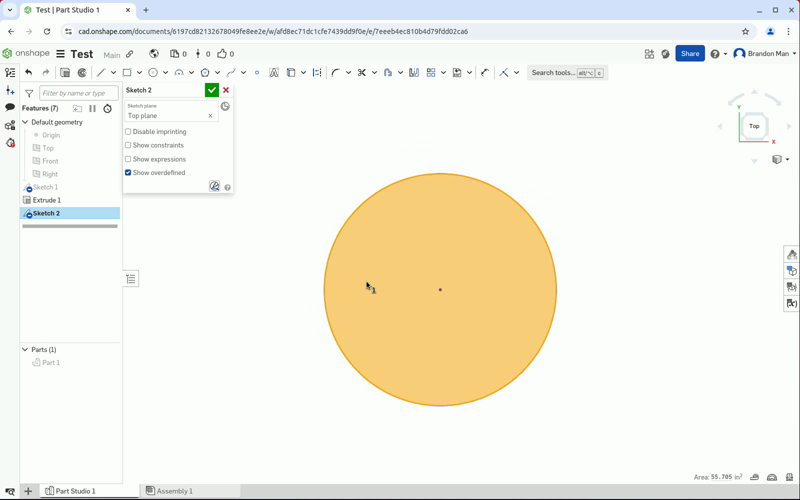
scroll(-6)
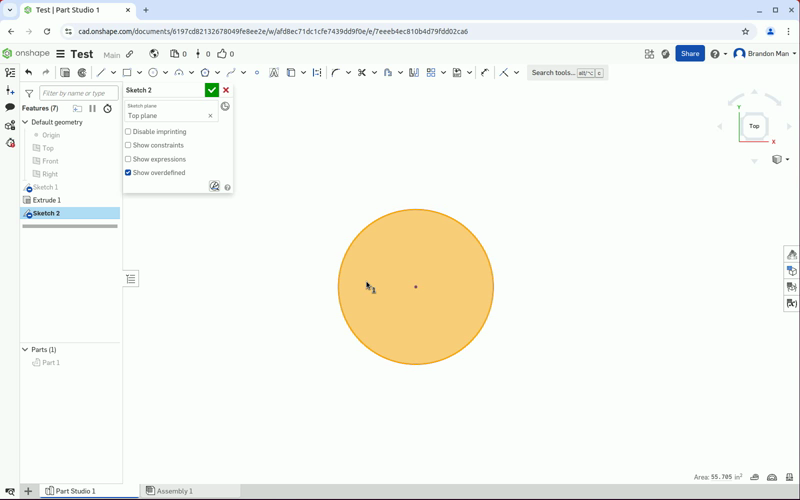
scroll(-6)
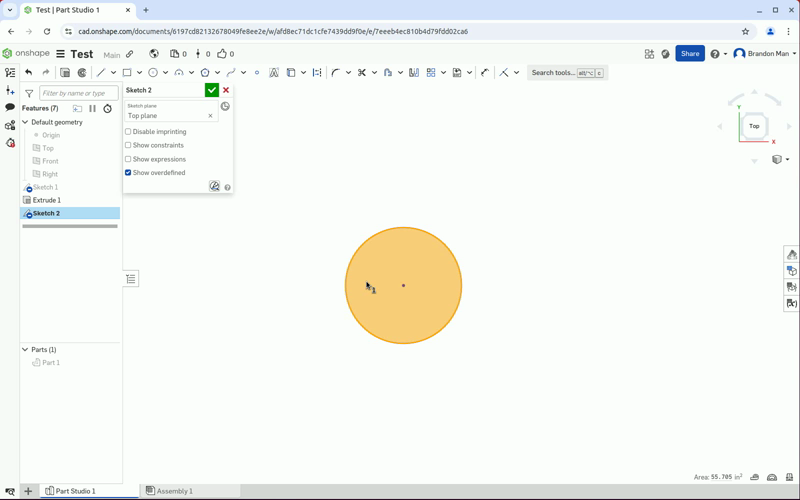
scroll(-6)
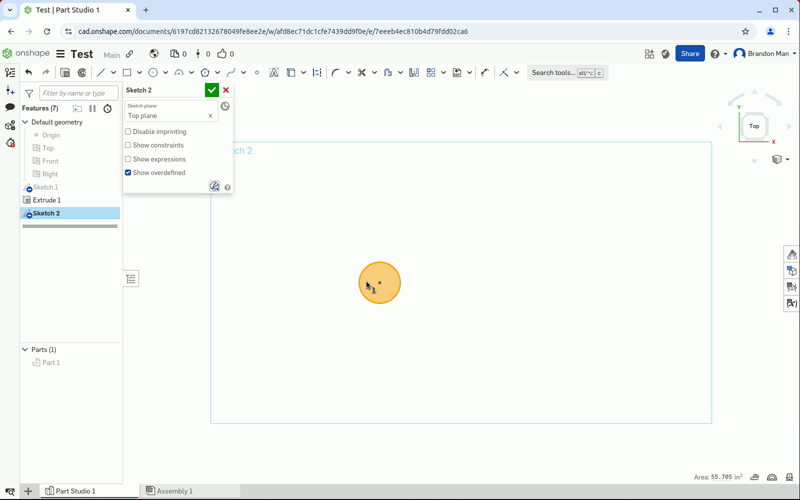
mouse_move(73, 352)
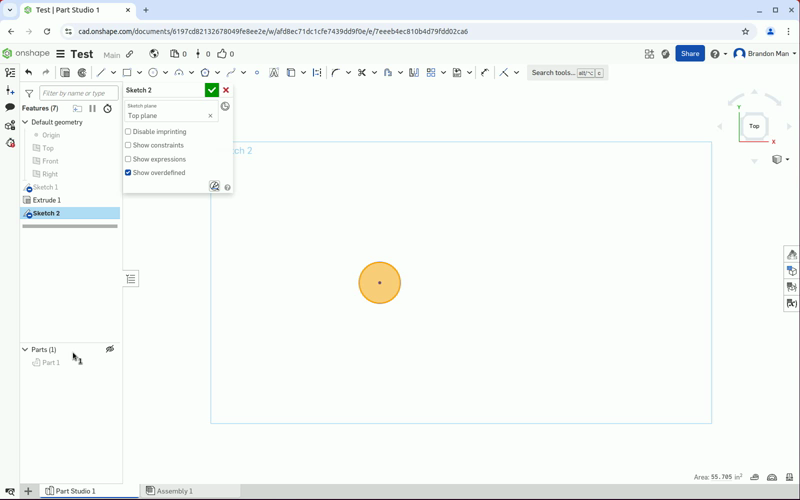
key(shift+y)
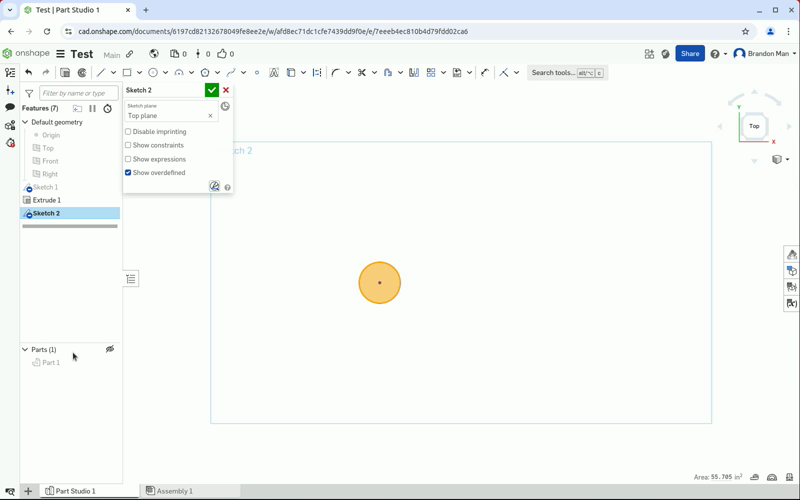
key(shift+e)
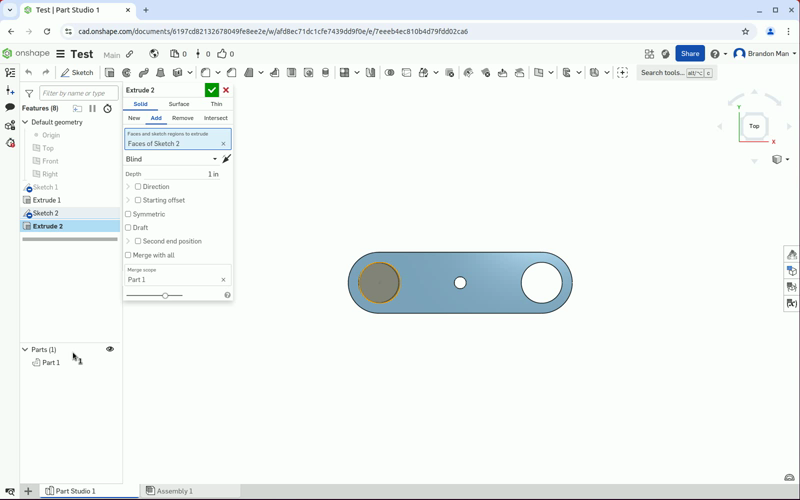
mouse_move(143, 106)
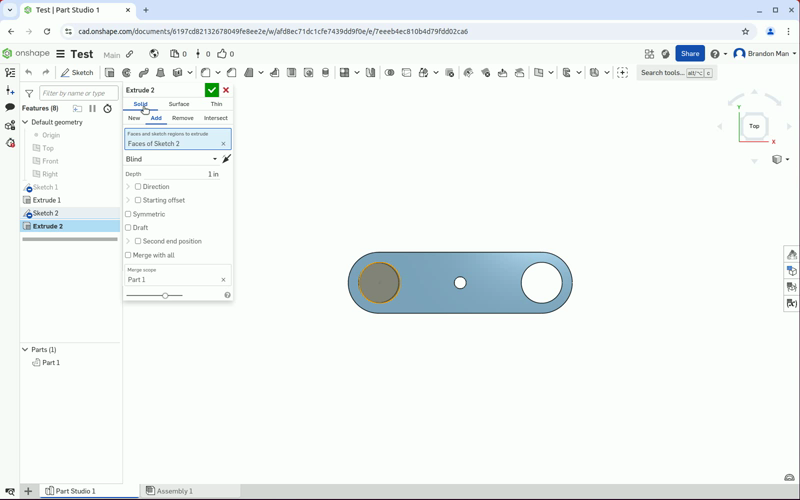
click(143, 106)
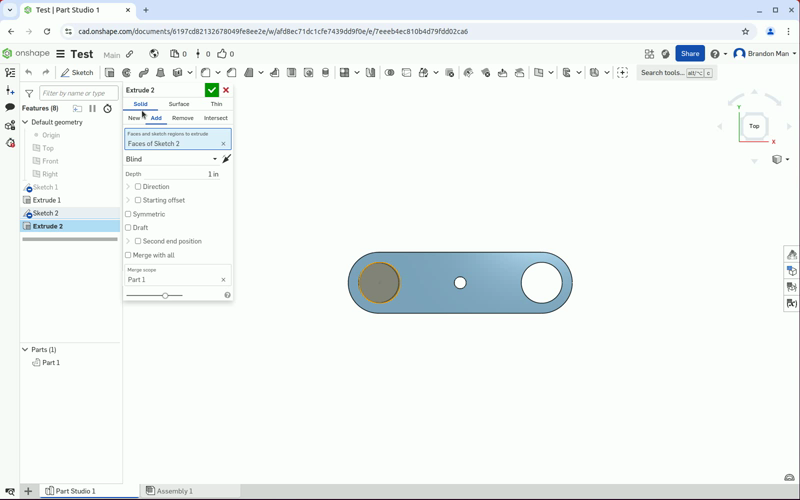
mouse_move(137, 120)
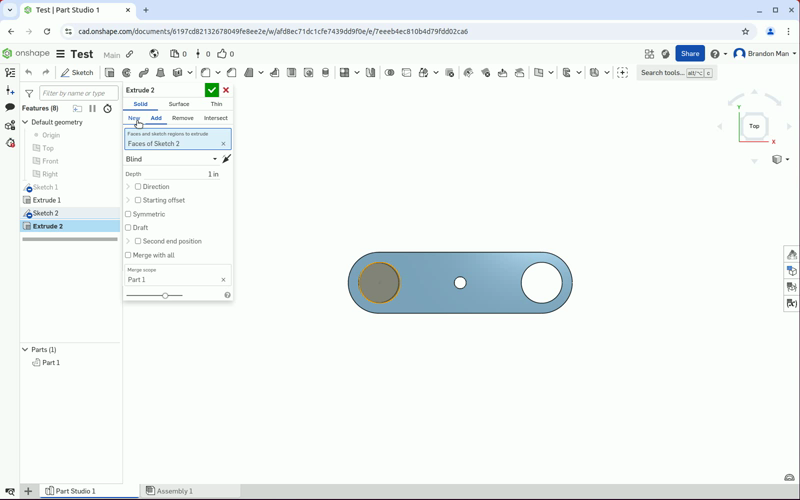
click(137, 120)
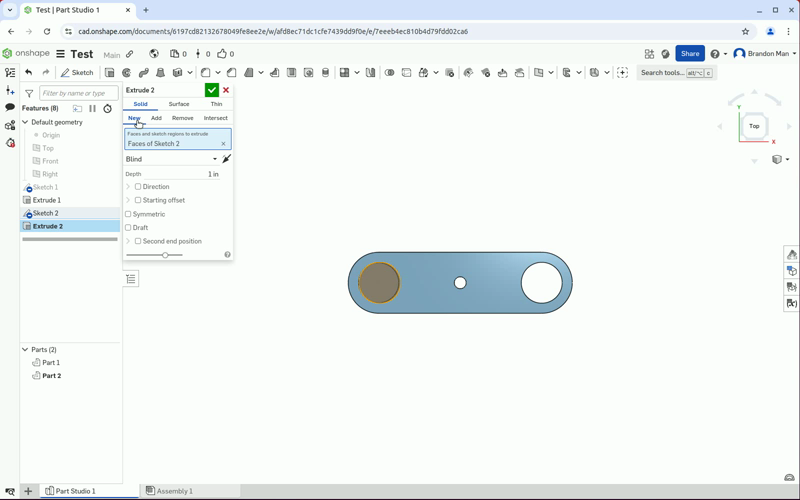
key(tab, 4)
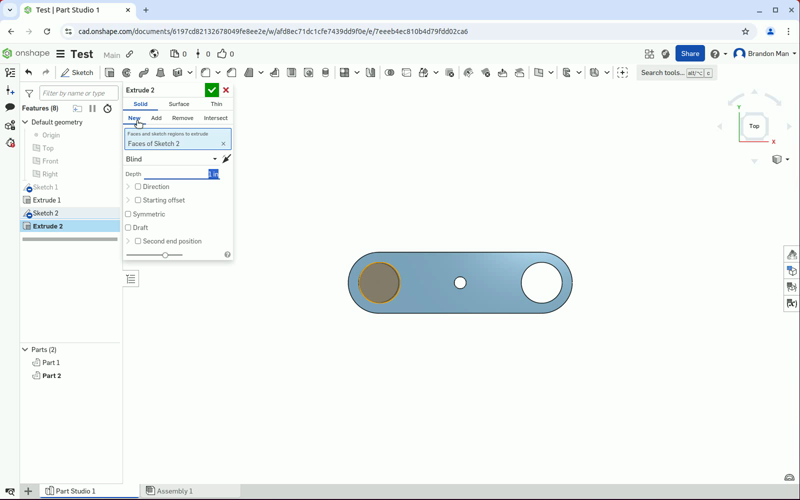
text(8.425)
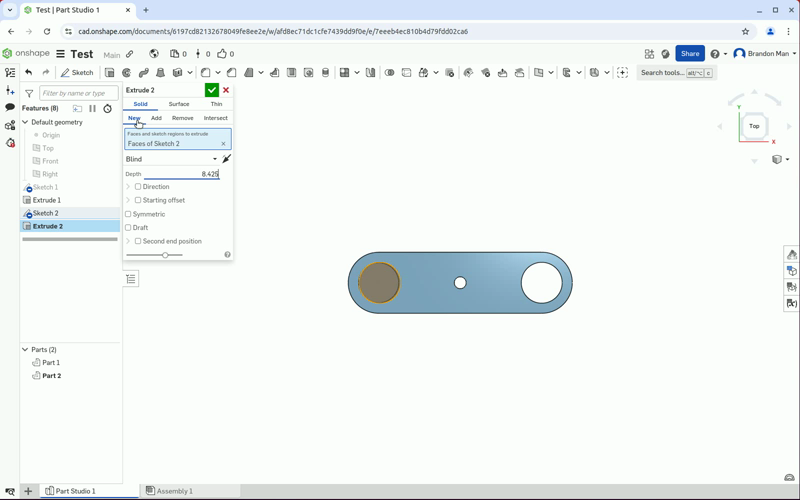
key(enter)
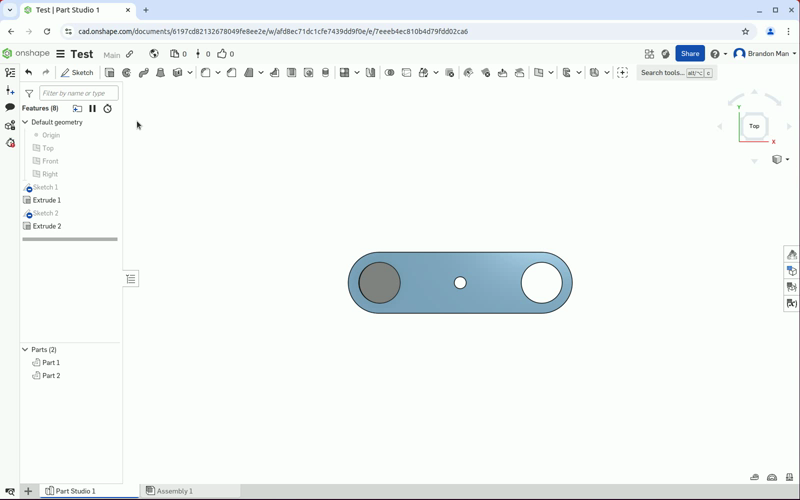
key(shift+h)
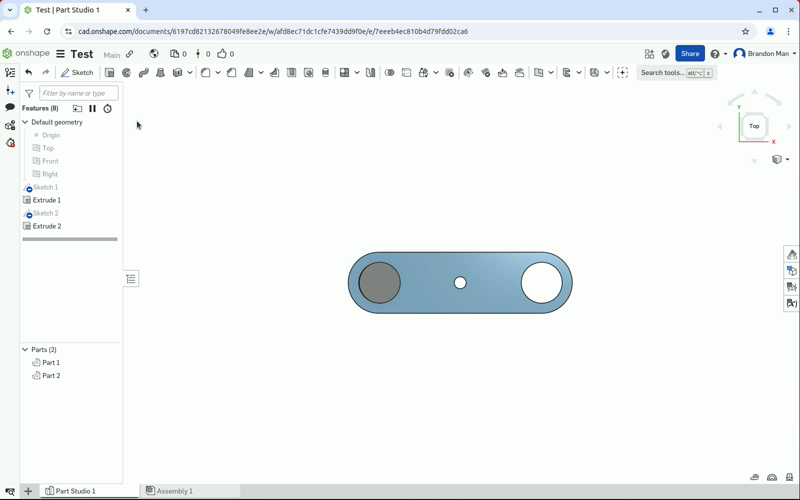
key(shift+h)
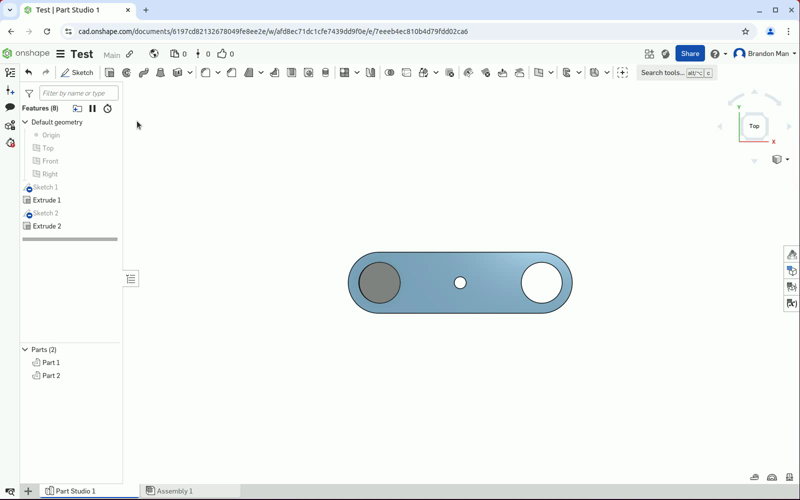
mouse_move(73, 189)
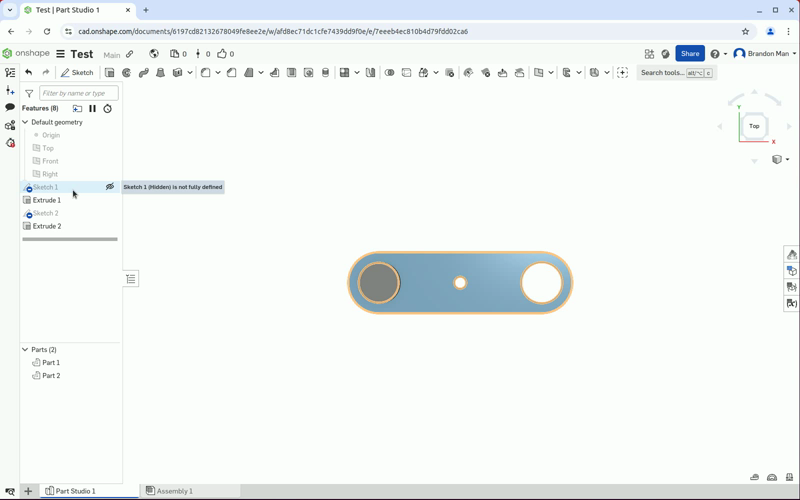
click(73, 189)
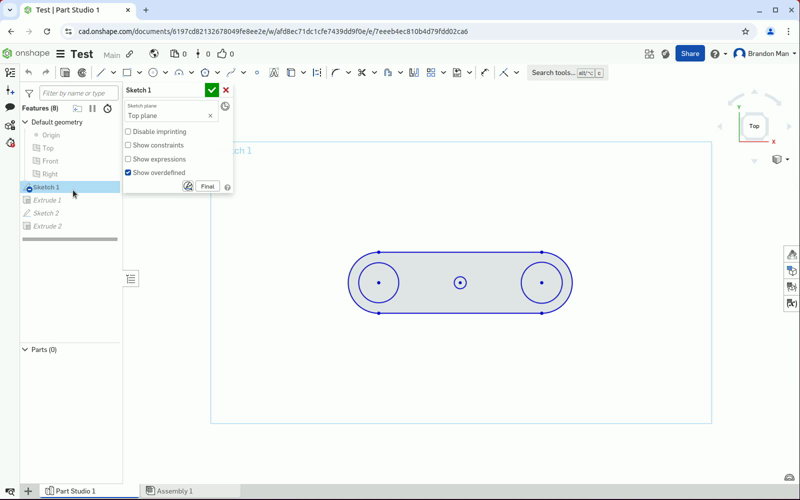
mouse_move(229, 92)
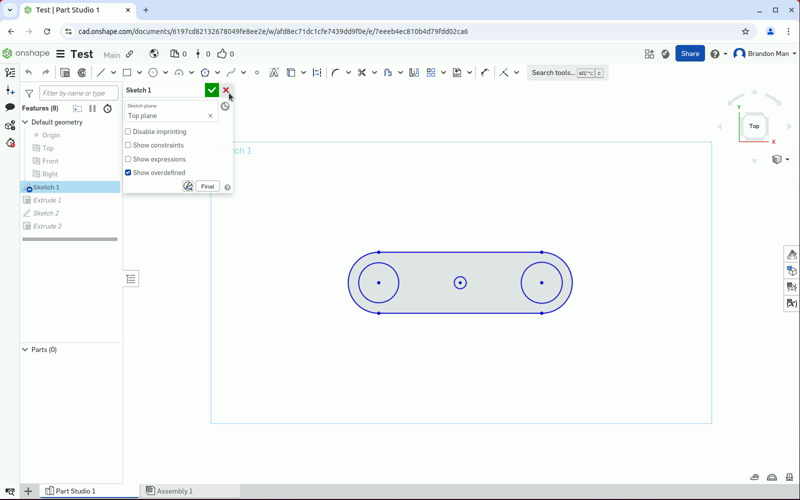
click(229, 92)
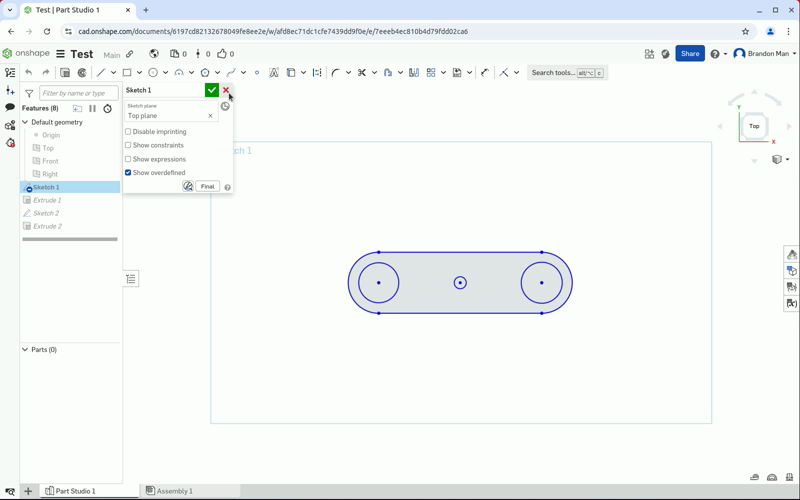
key(shift+s)
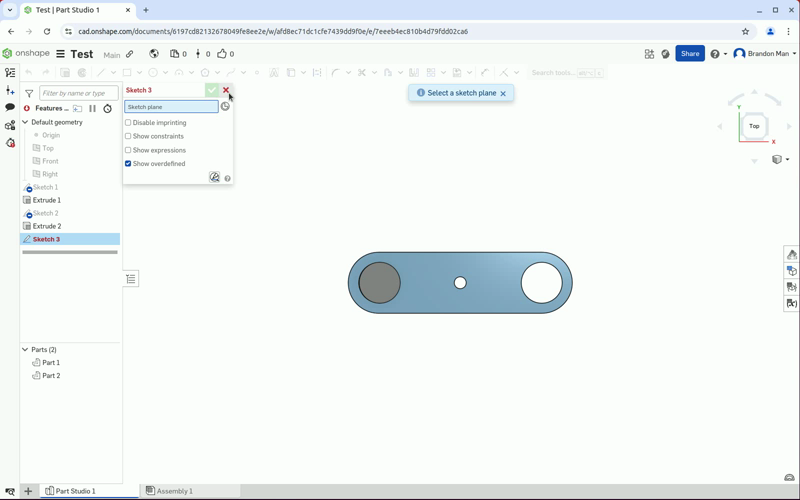
mouse_move(73, 150)
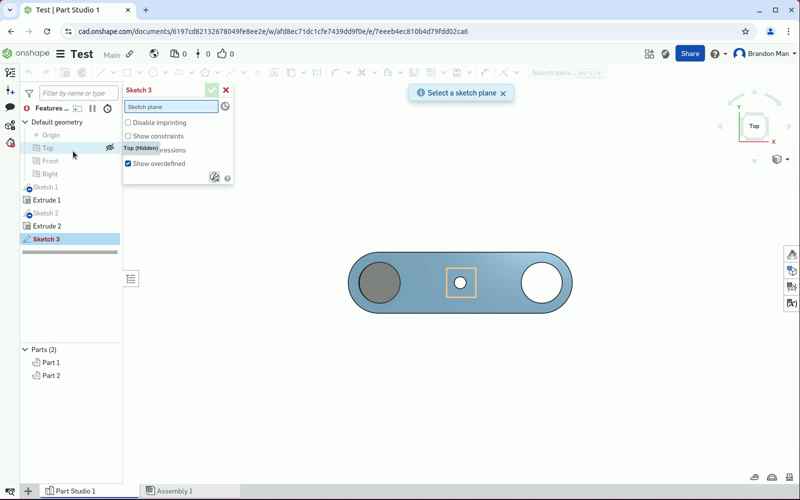
click(73, 150)
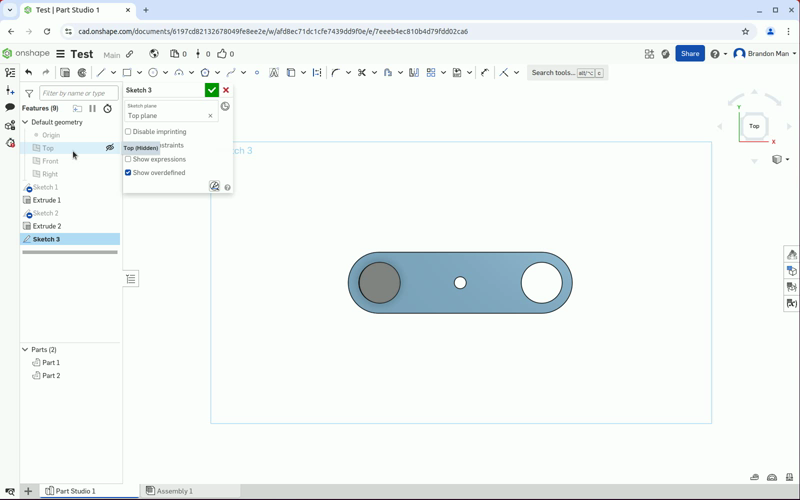
mouse_move(73, 352)
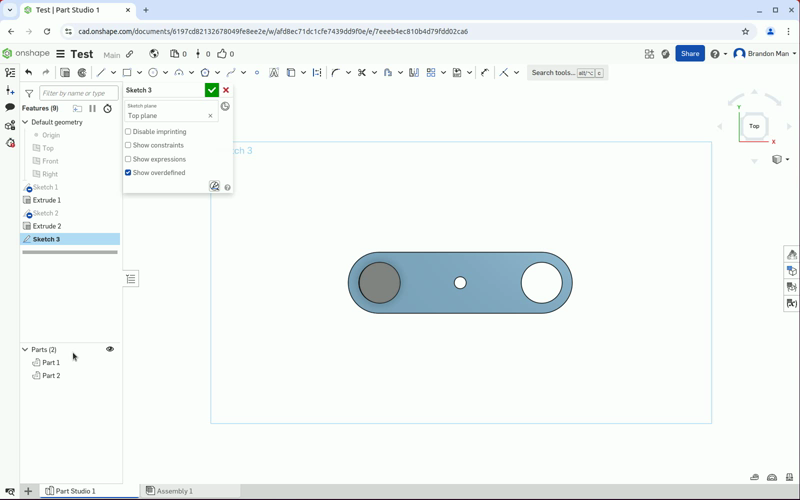
key(y)
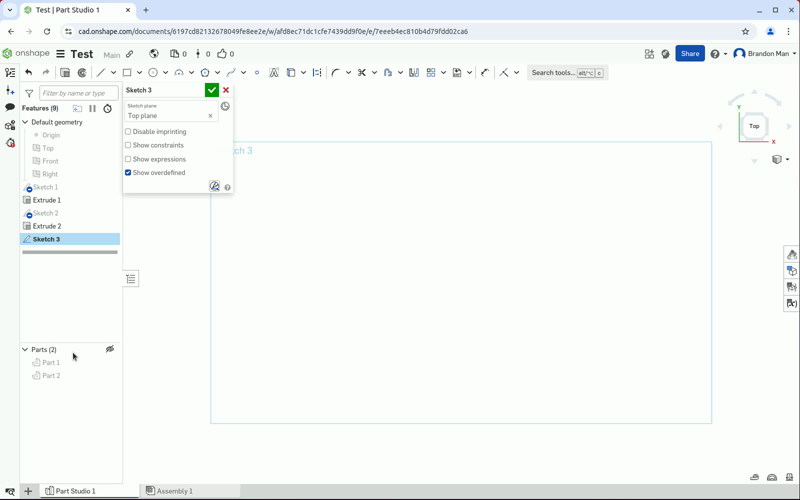
key(c)
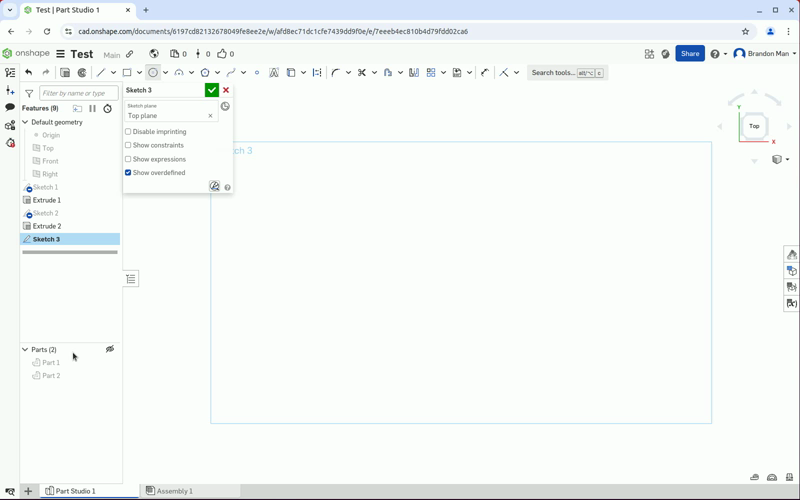
key_down(shift)
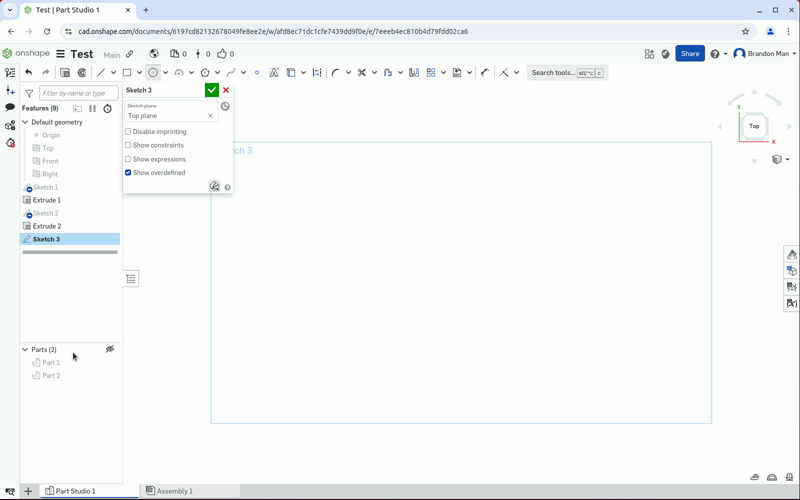
mouse_move(542, 282)
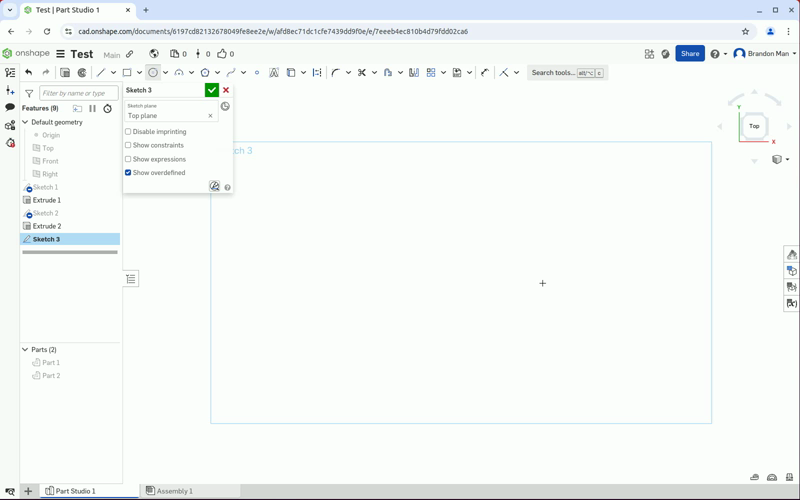
click(542, 282)
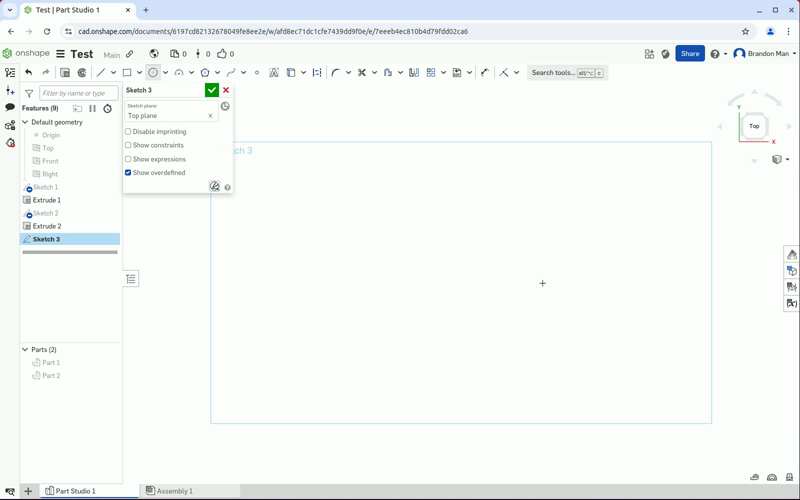
key_up(shift)
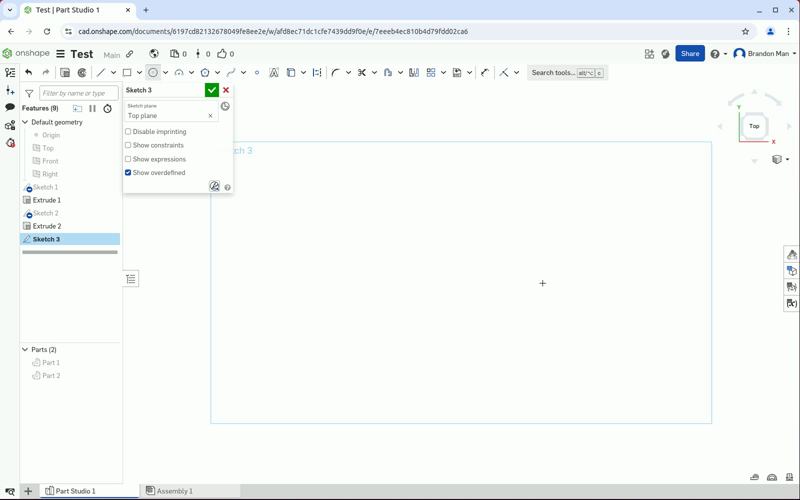
mouse_move(563, 282)
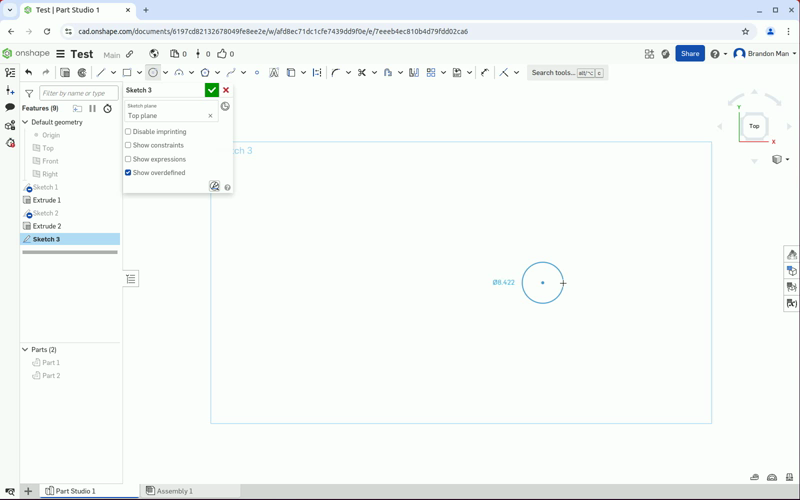
click(563, 282)
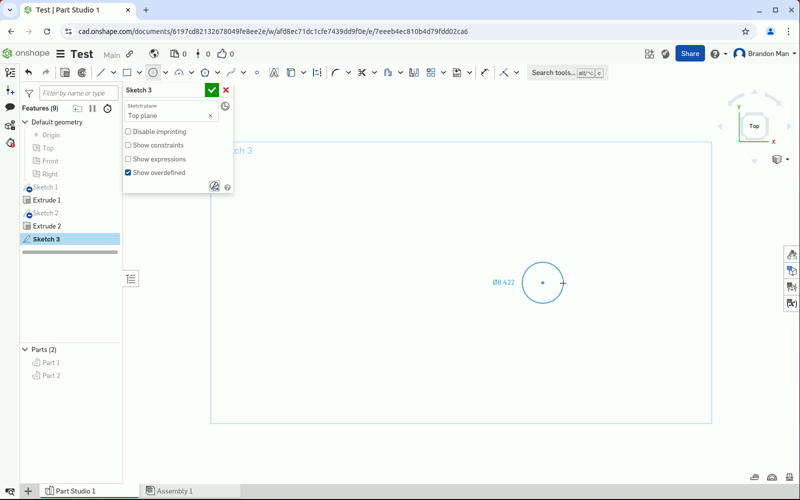
key(esc)
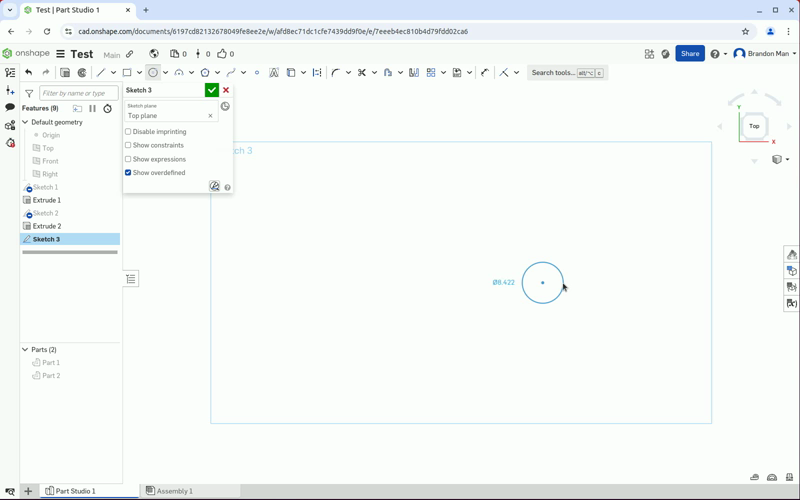
mouse_move(530, 280)
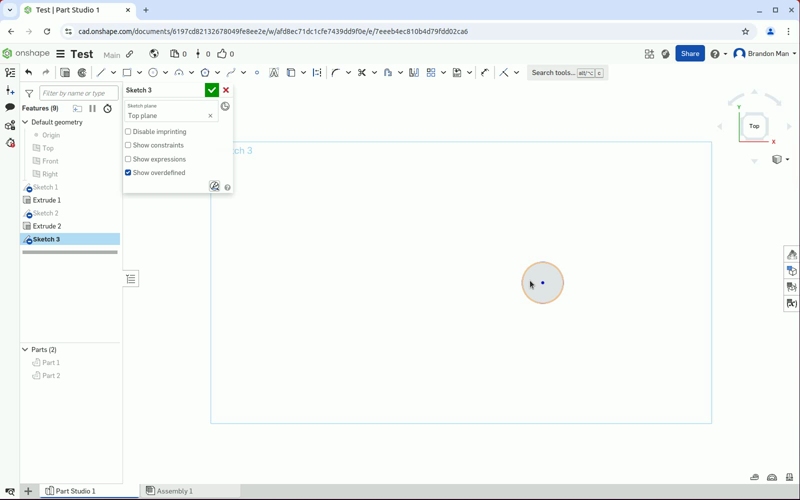
scroll(6)
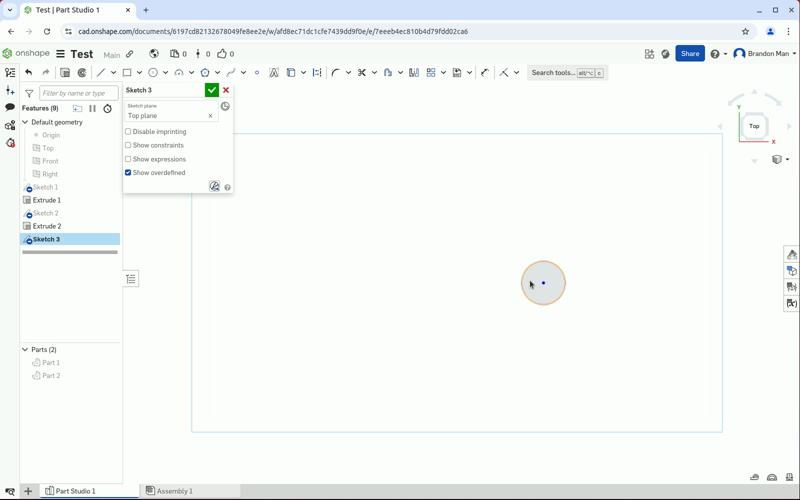
scroll(6)
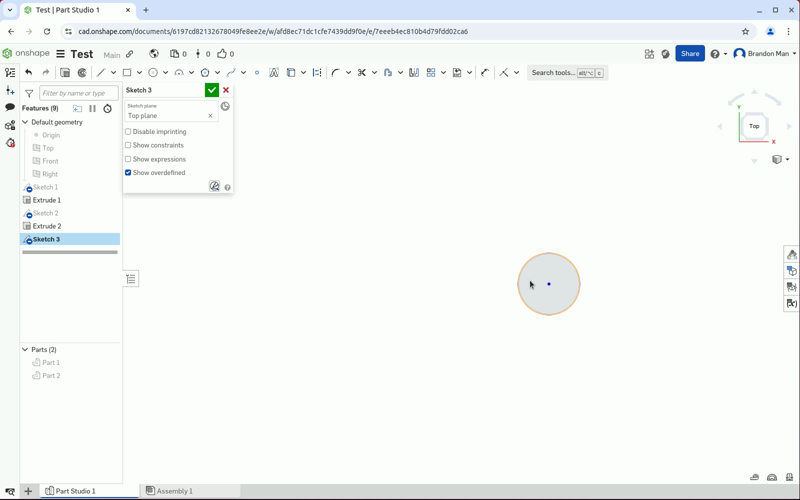
scroll(6)
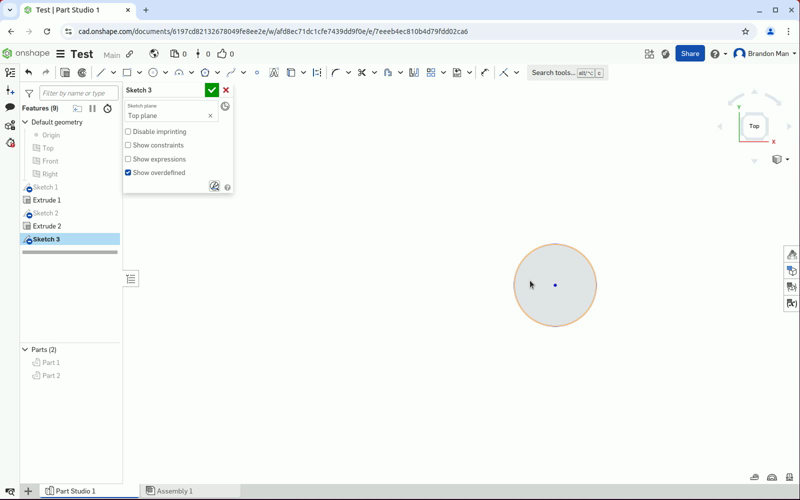
scroll(6)
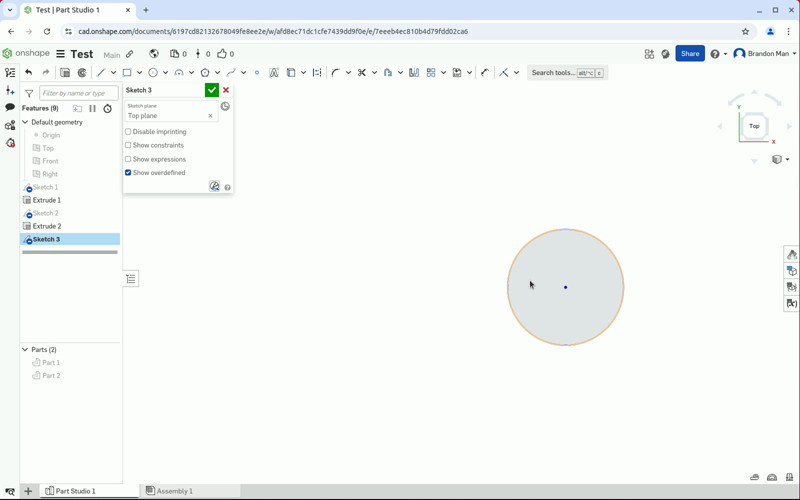
scroll(6)
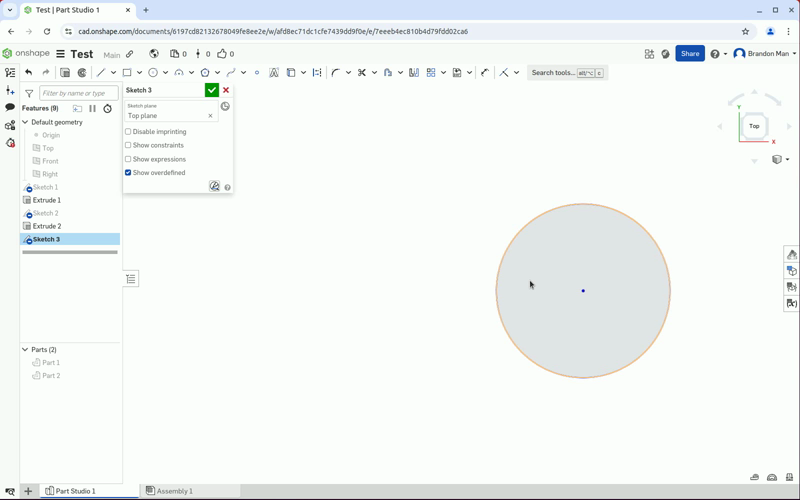
scroll(6)
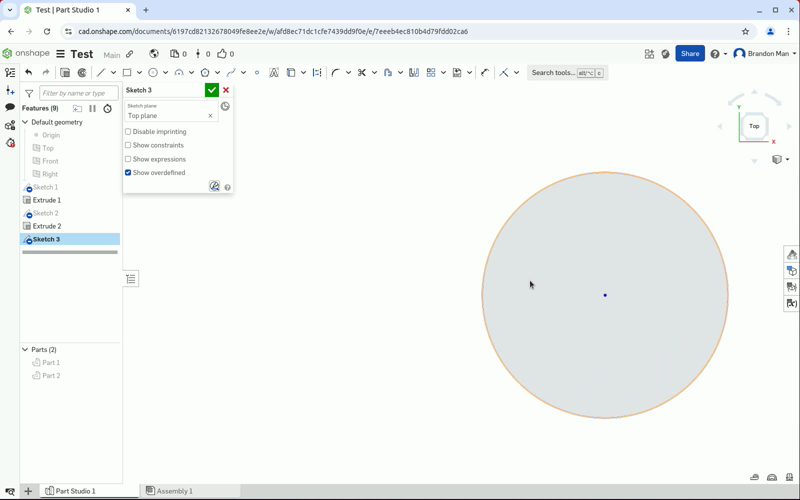
scroll(6)
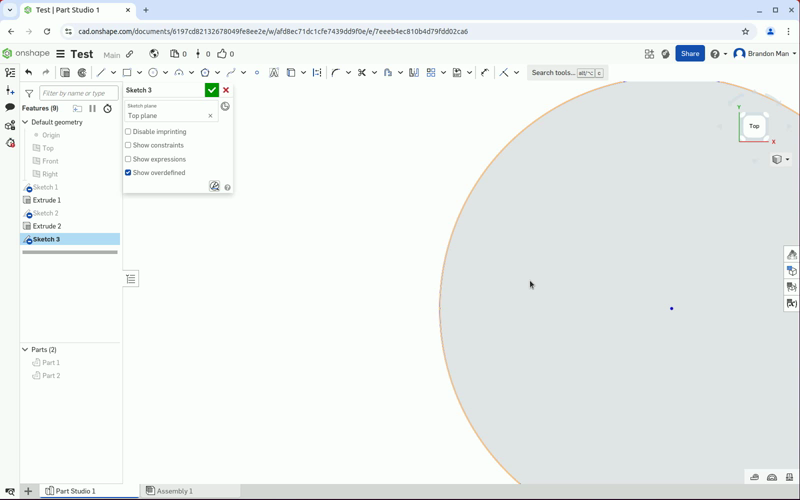
click(530, 280)
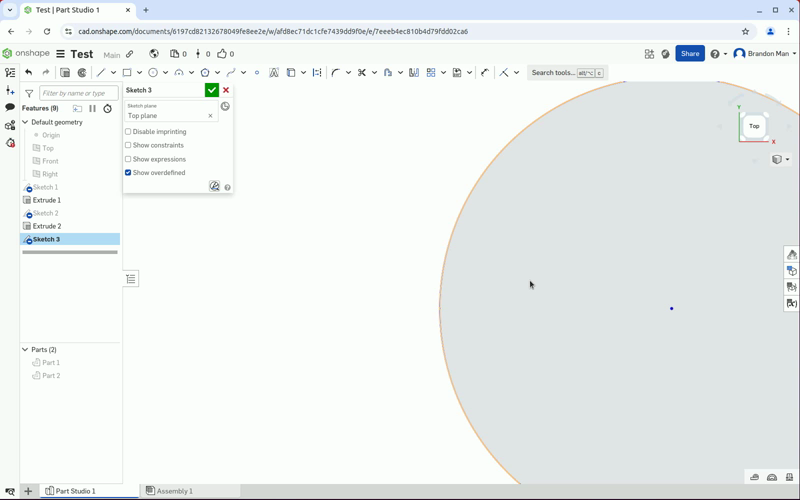
scroll(-6)
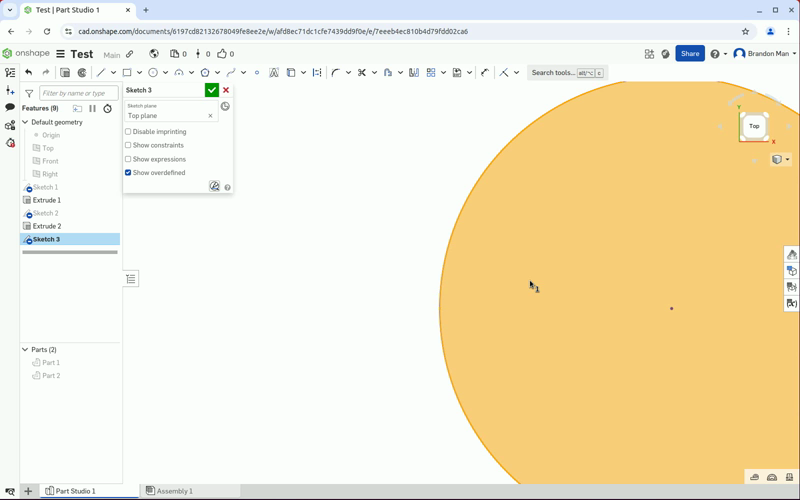
scroll(-6)
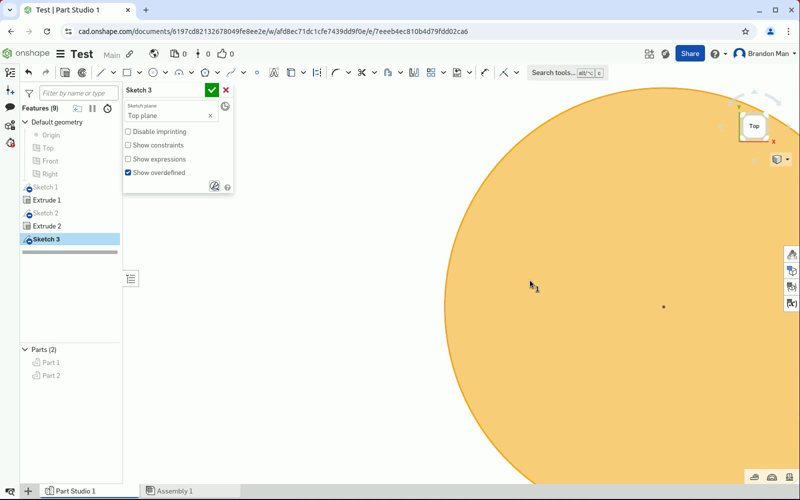
scroll(-6)
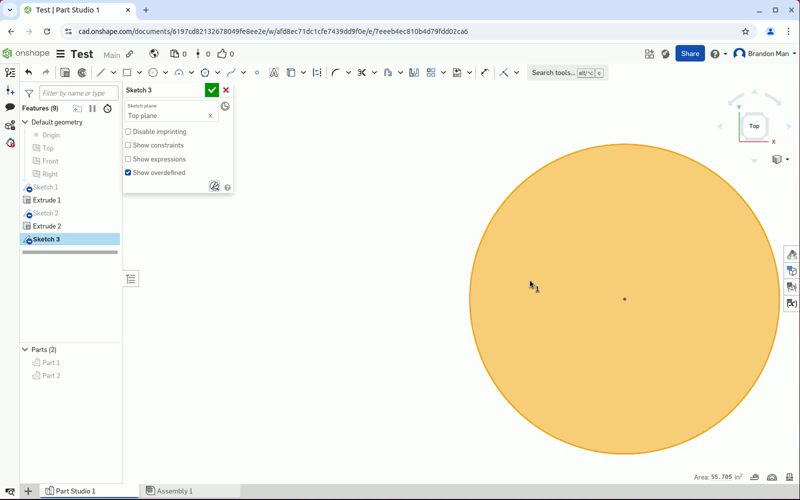
scroll(-6)
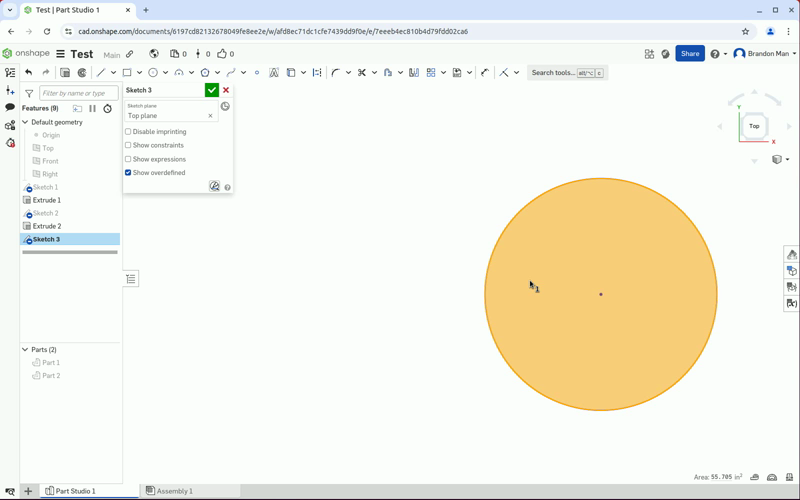
scroll(-6)
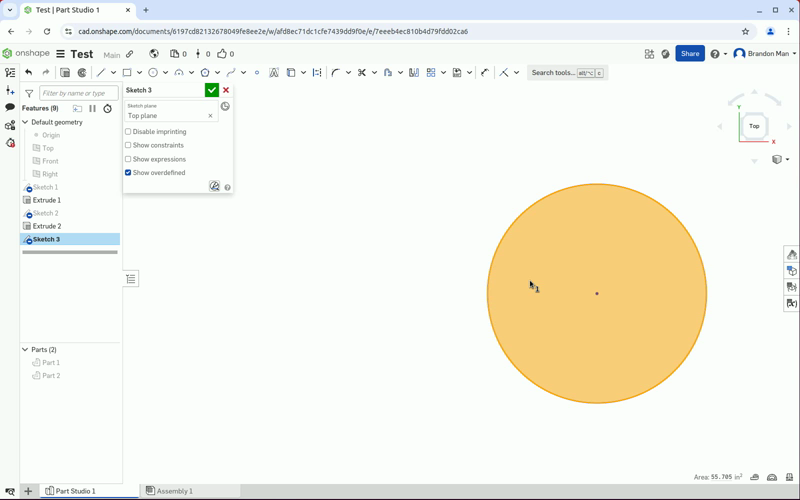
scroll(-6)
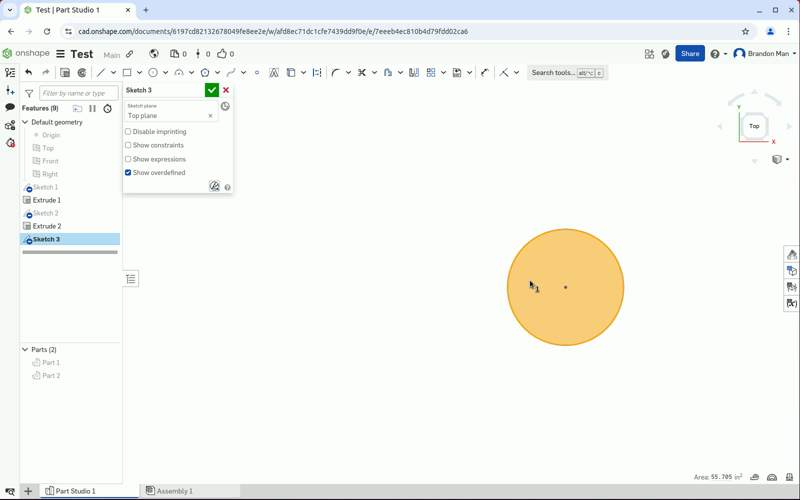
scroll(-6)
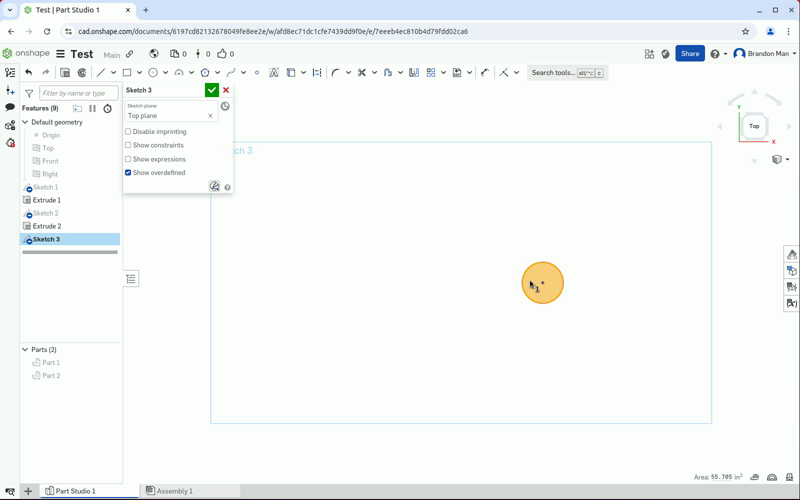
mouse_move(73, 352)
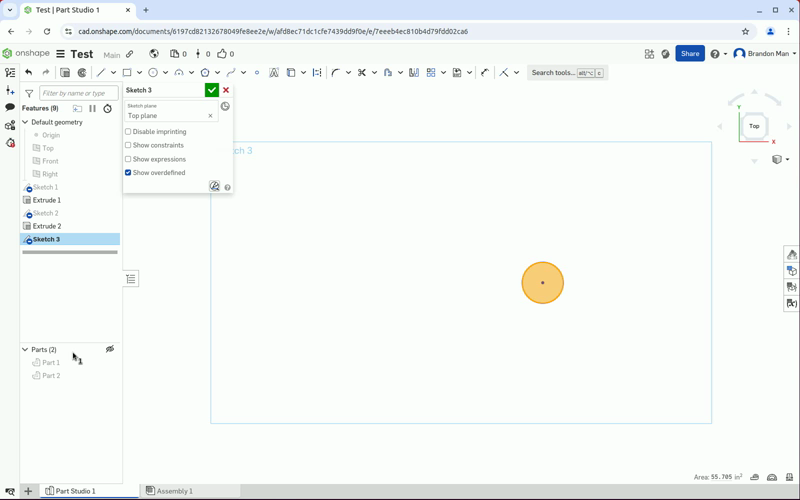
key(shift+y)
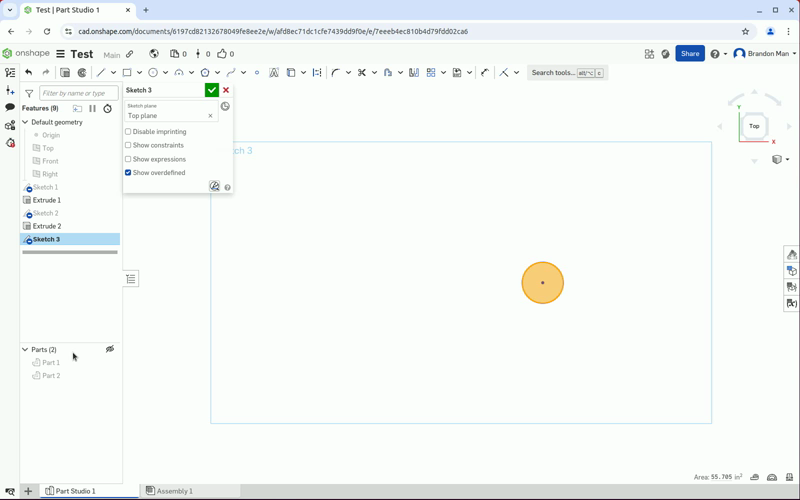
key(shift+e)
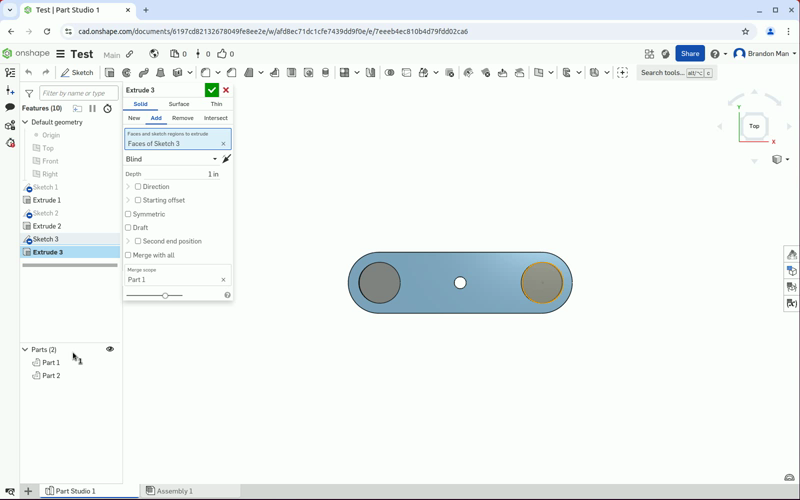
mouse_move(143, 106)
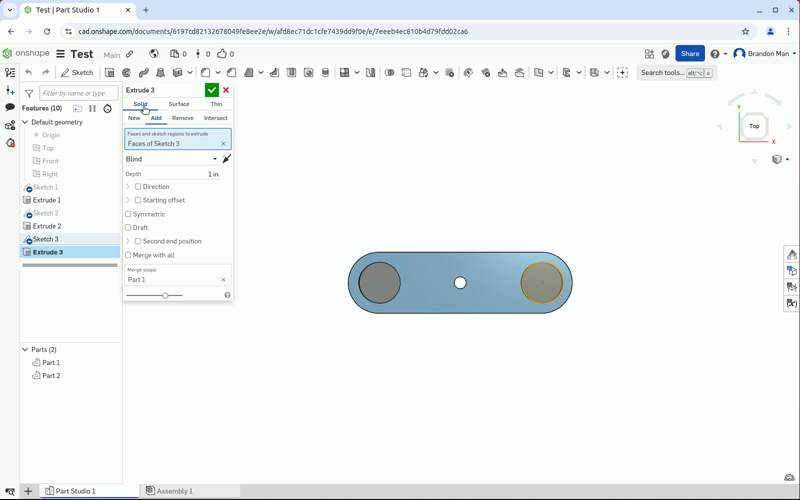
click(143, 106)
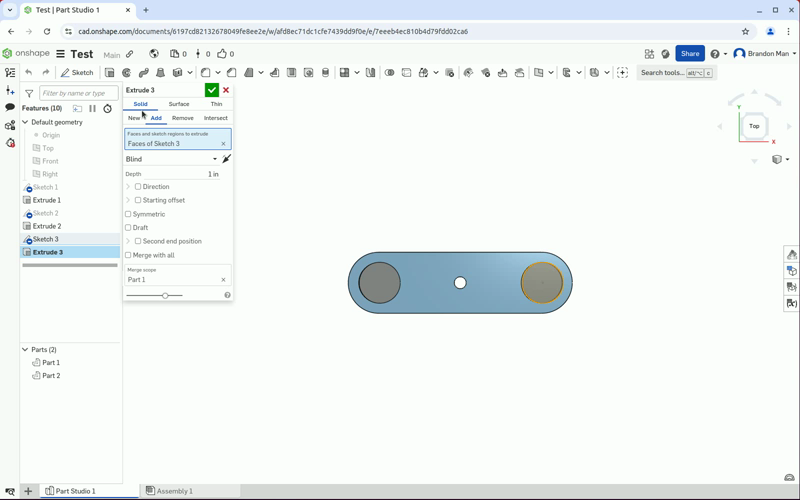
mouse_move(137, 120)
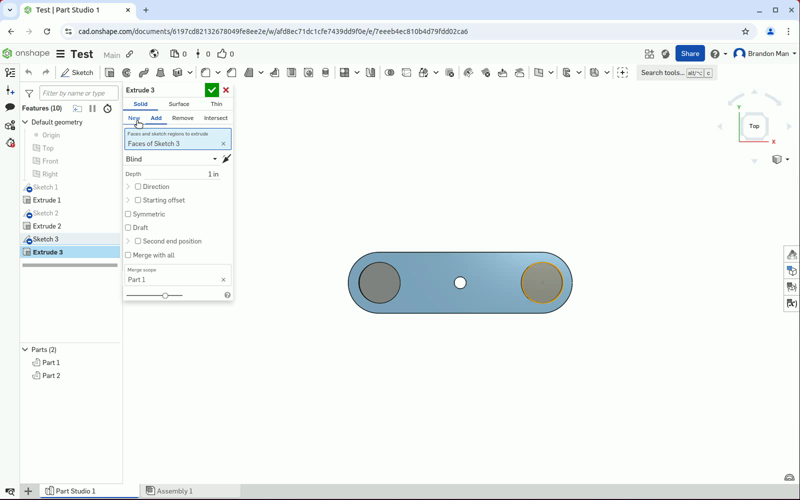
click(137, 120)
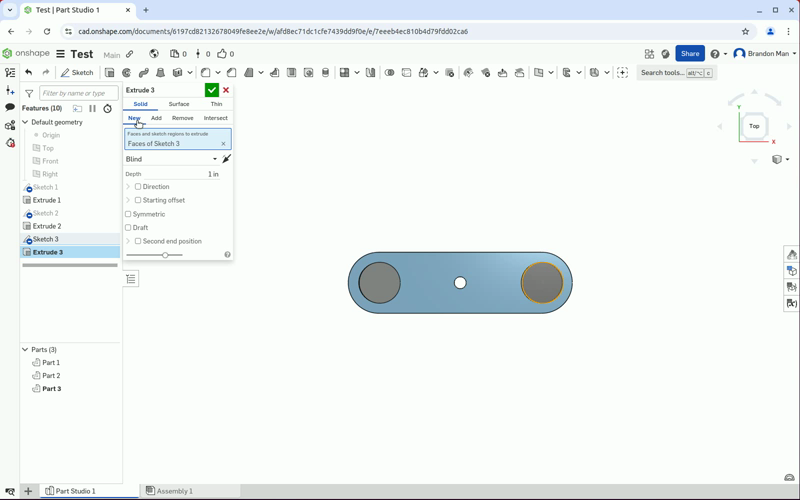
key(tab, 4)
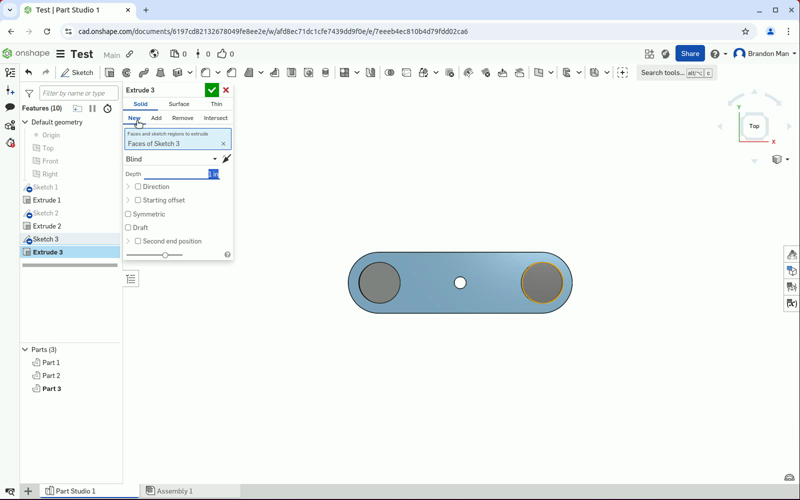
text(8.425)
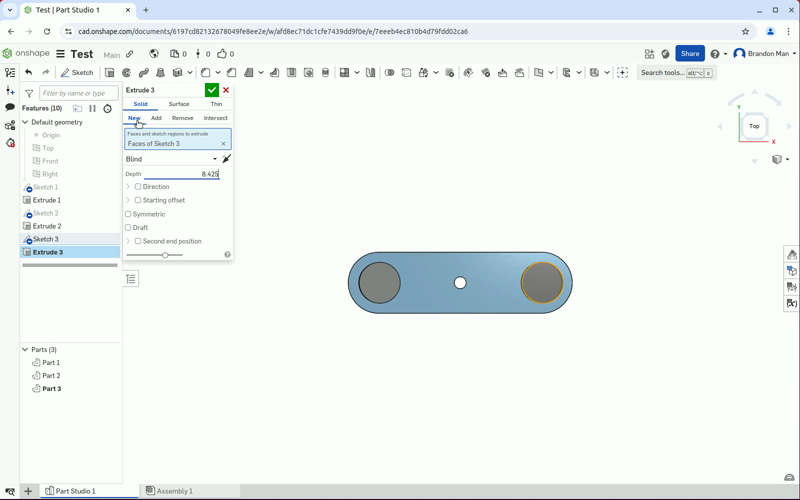
key(enter)
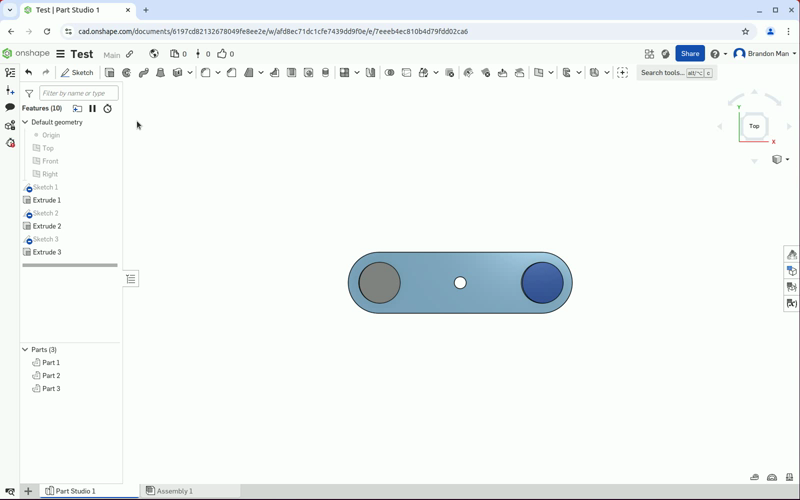
key(shift+h)
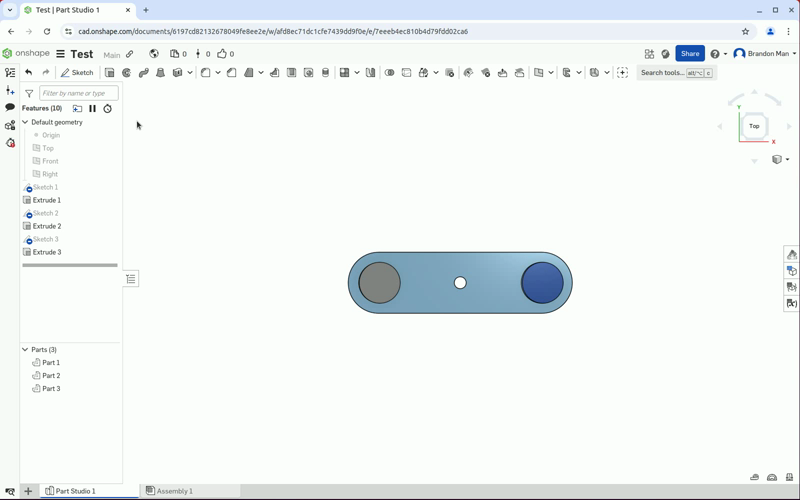
key(shift+h)
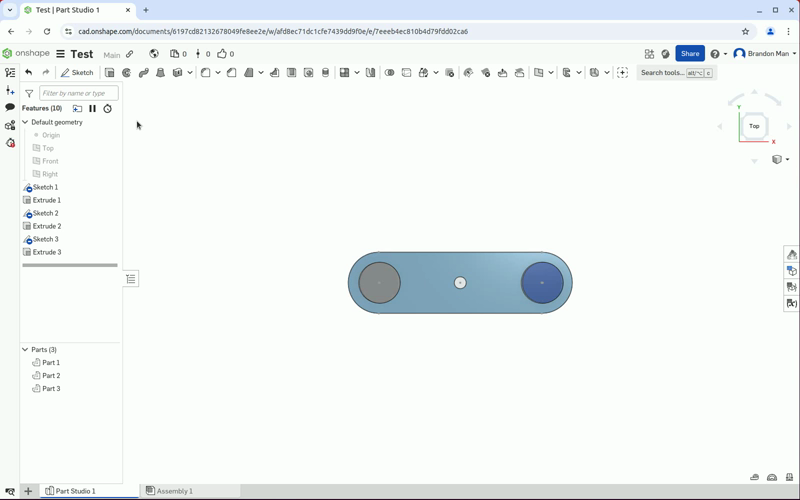
key(shift+7)
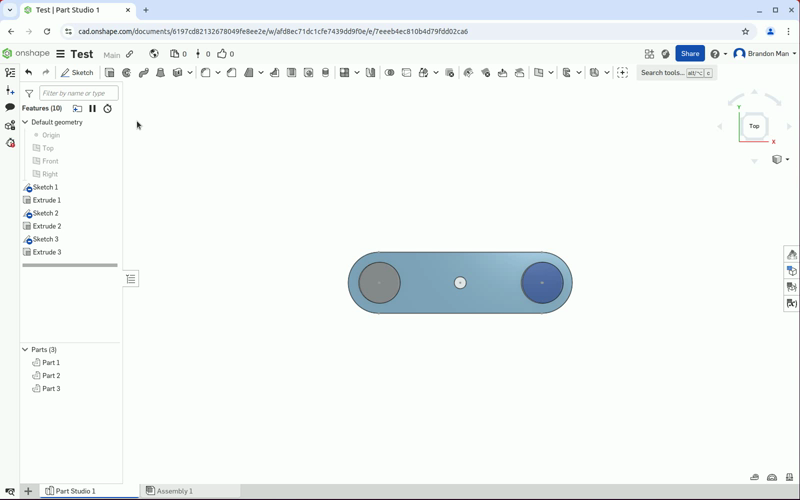
key(up, 3)
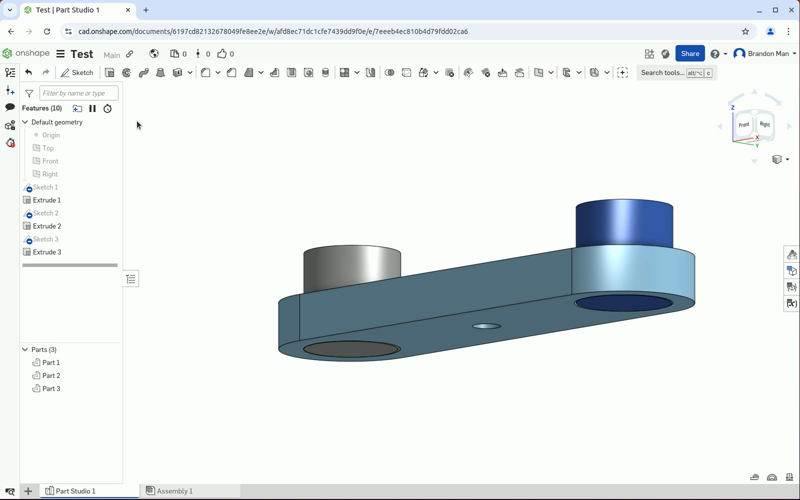
key(left, 3)
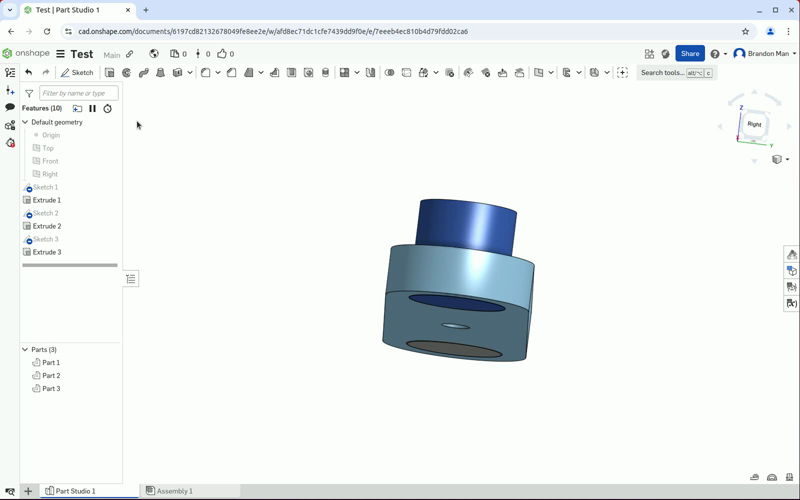
key(right, 3)
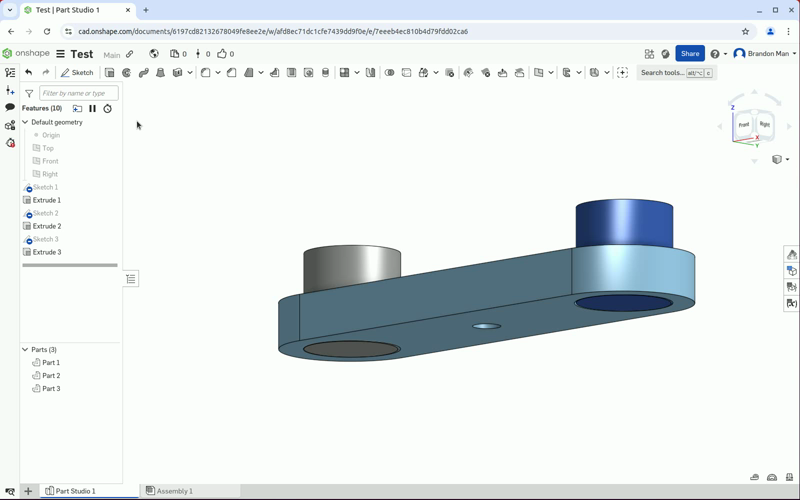
key(down, 3)
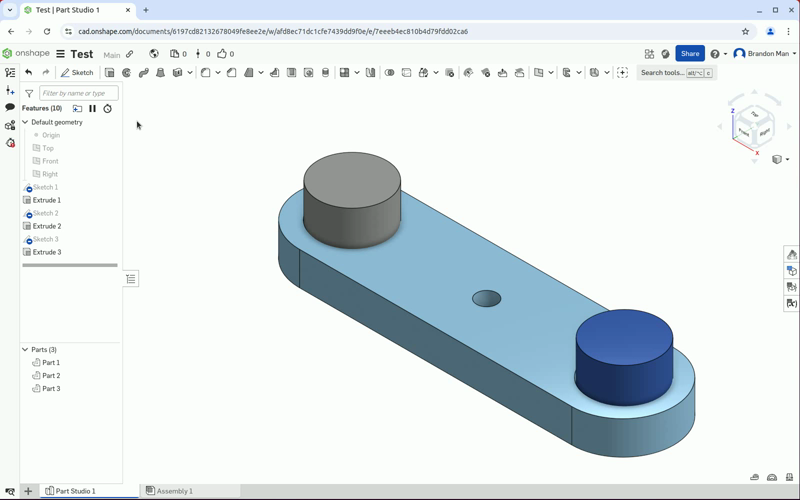
mouse_move(73, 189)
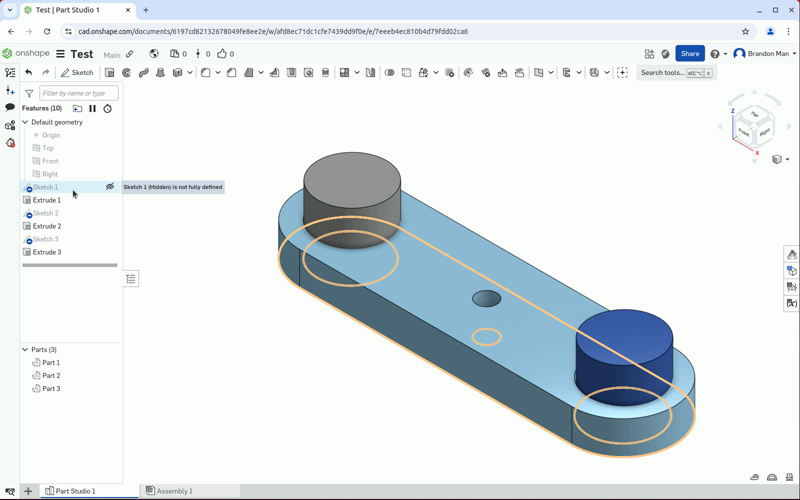
click(73, 189)